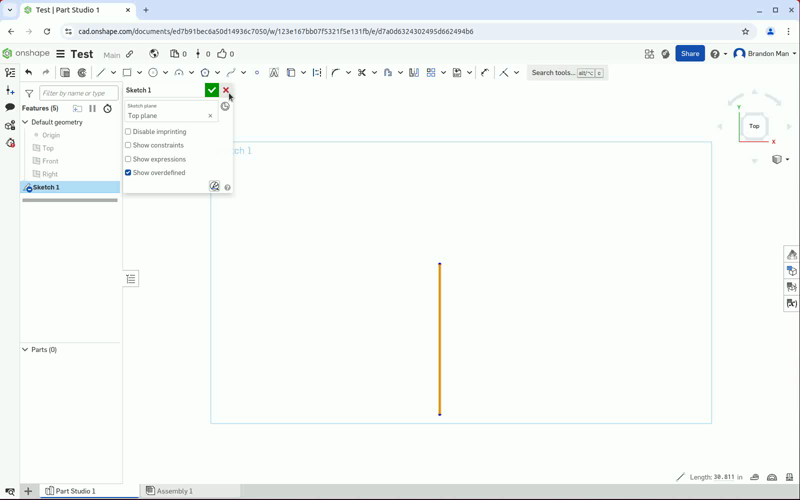
key(shift+h)
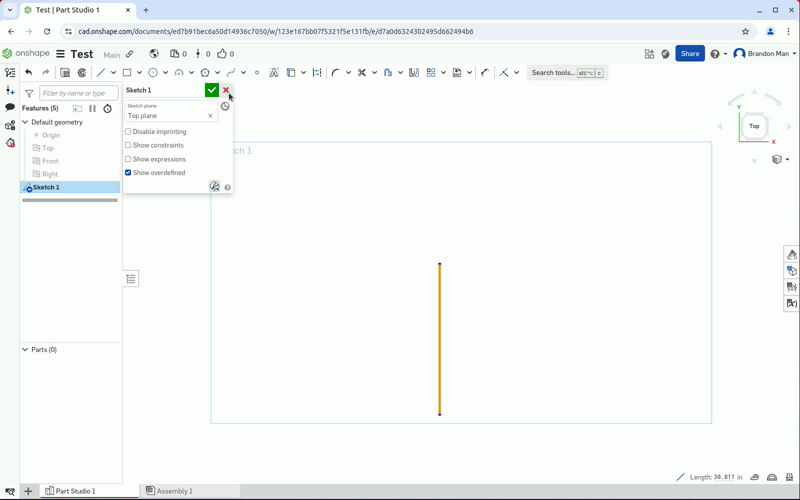
key(shift+s)
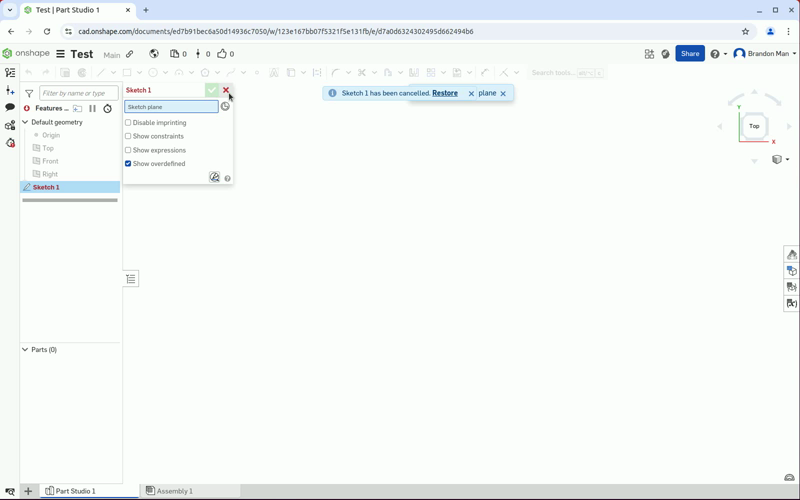
mouse_move(73, 150)
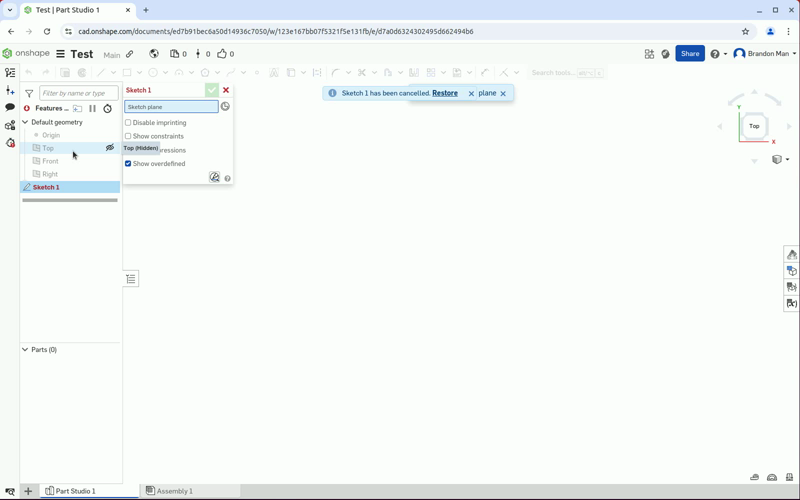
click(73, 150)
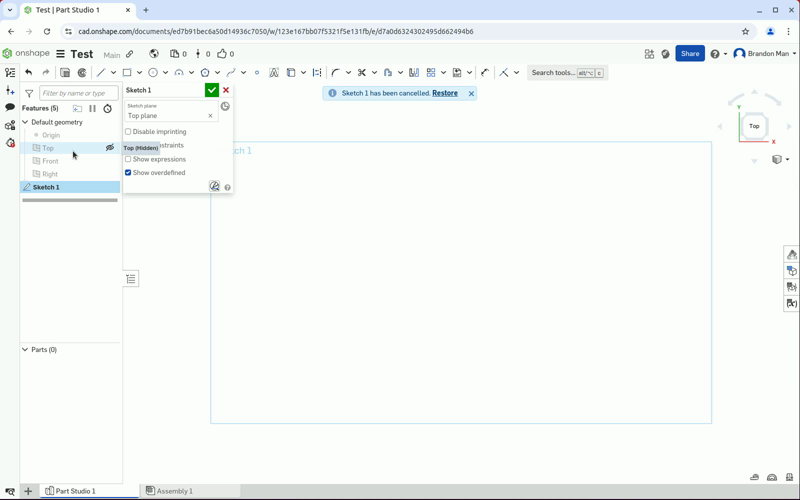
mouse_move(73, 352)
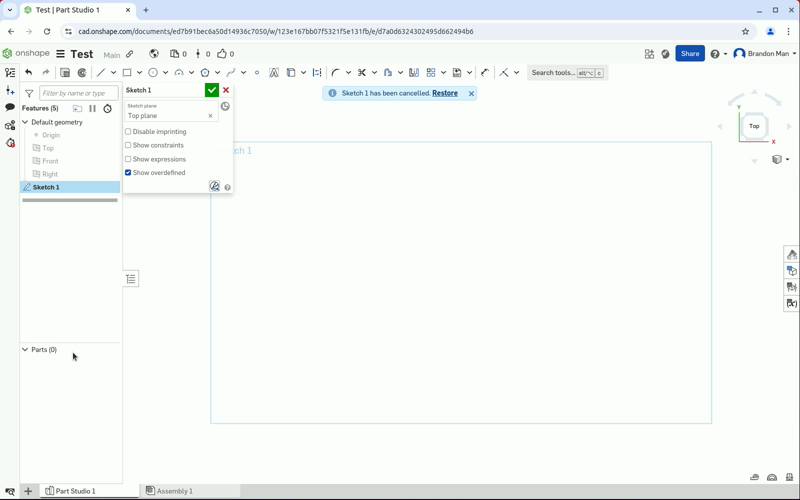
key(y)
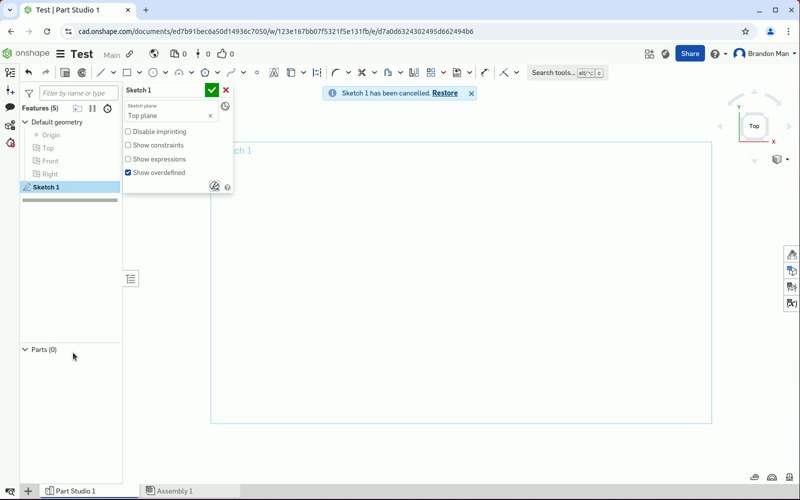
key(c)
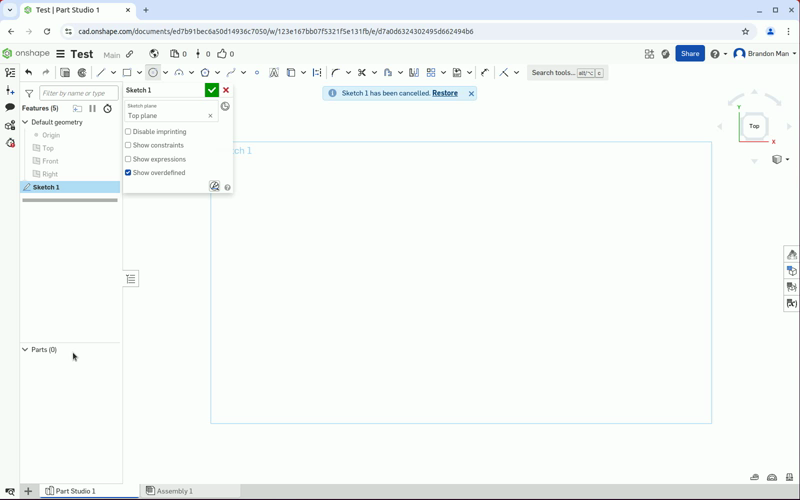
key_down(shift)
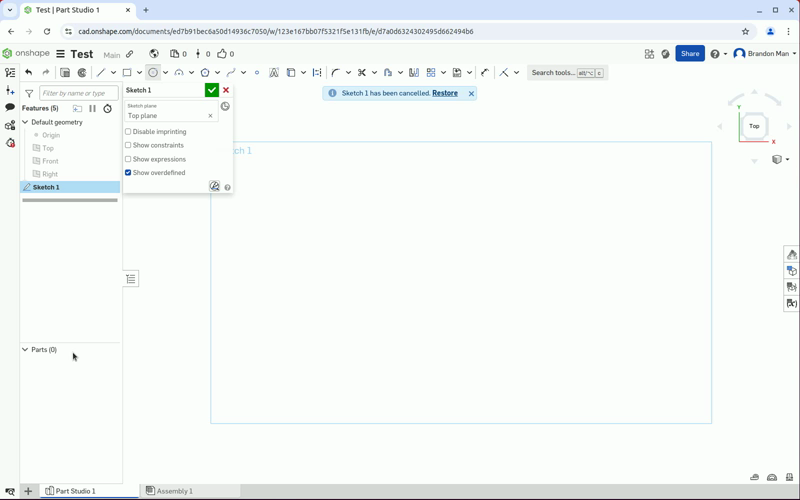
mouse_move(461, 282)
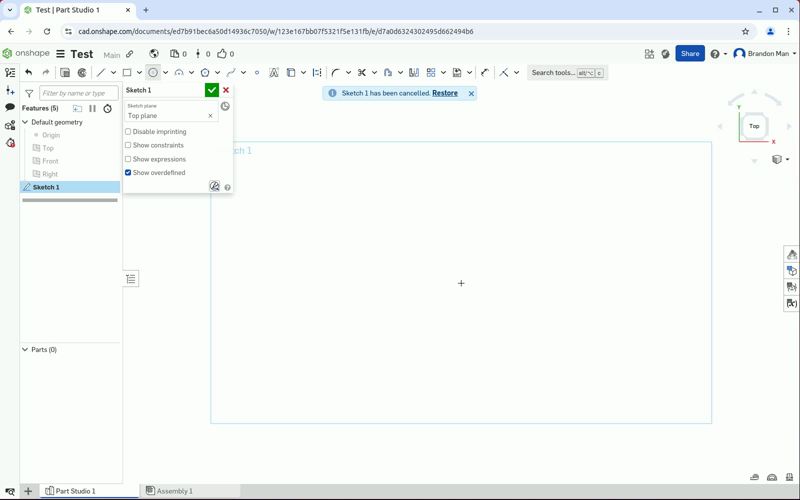
click(461, 282)
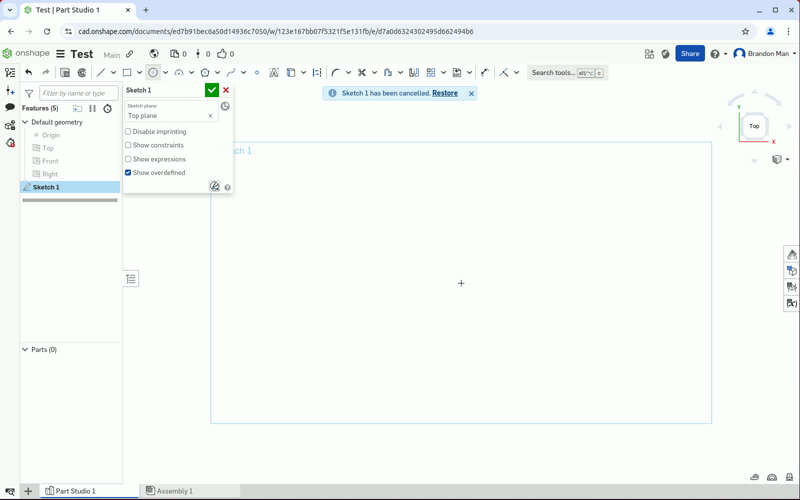
key_up(shift)
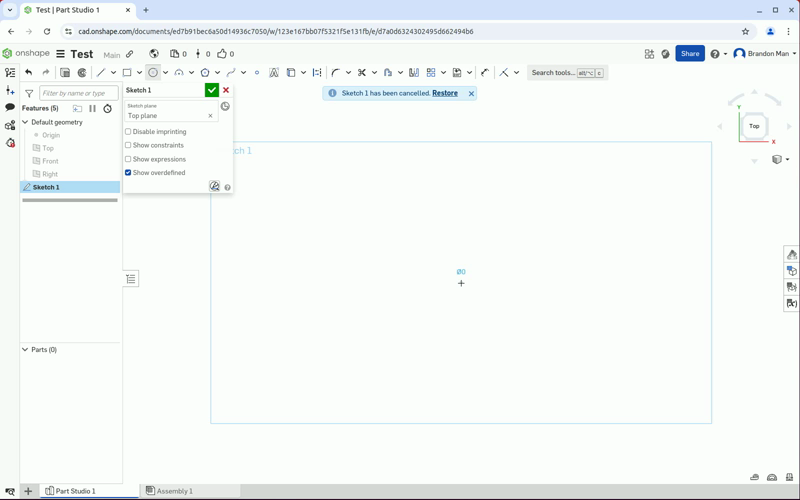
mouse_move(574, 282)
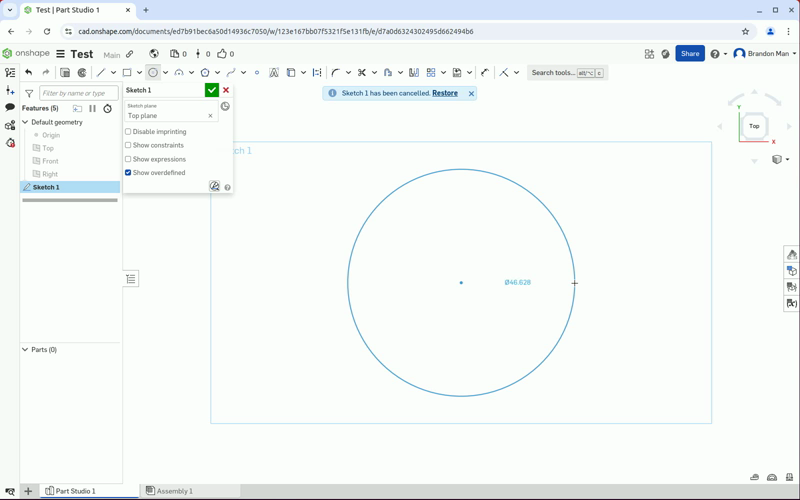
click(574, 282)
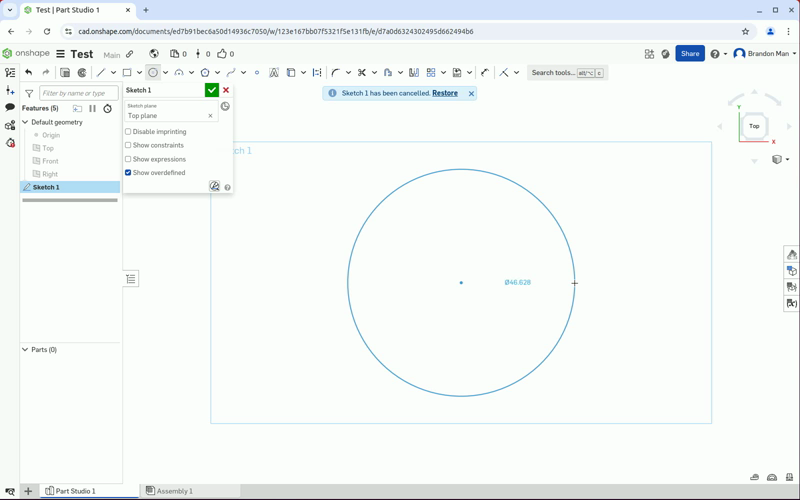
key(esc)
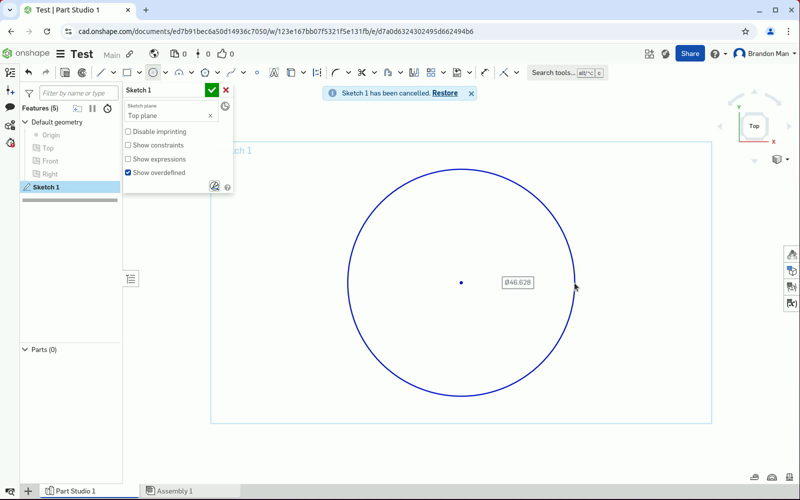
mouse_move(507, 335)
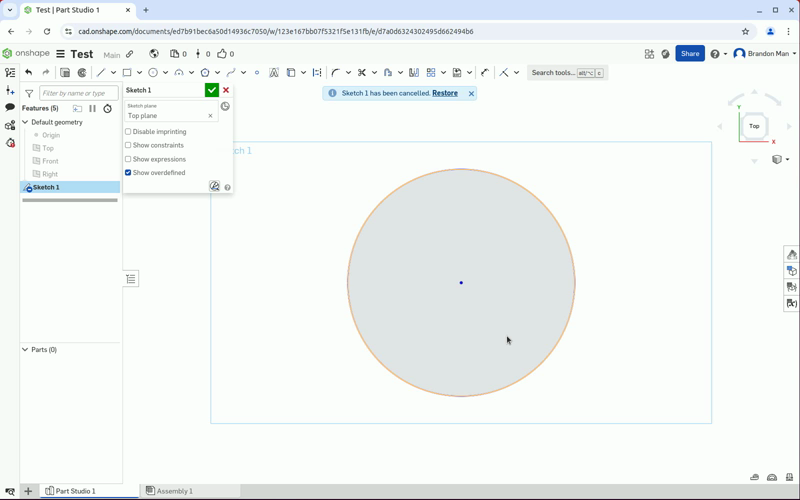
click(507, 335)
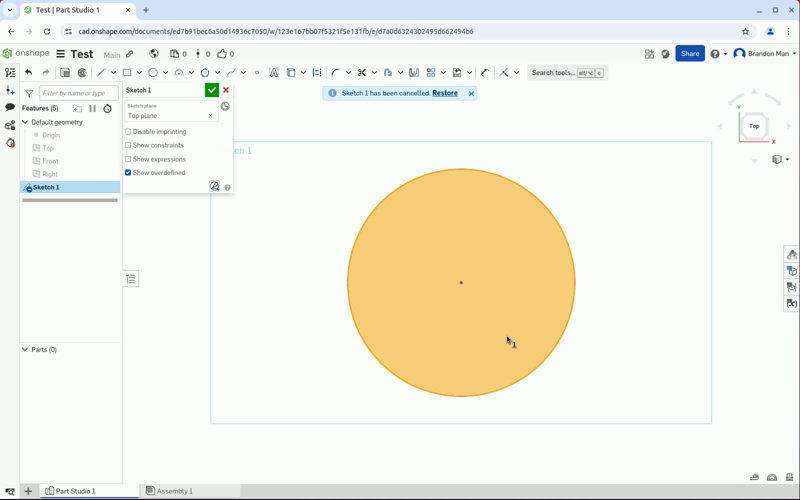
mouse_move(73, 352)
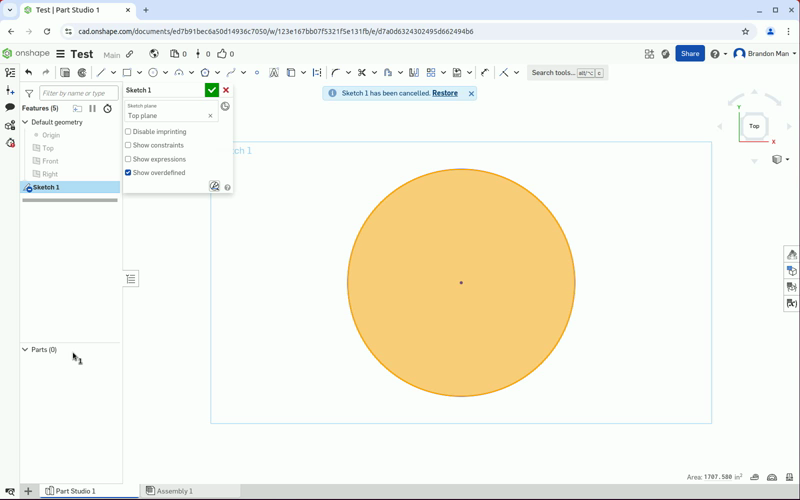
key(shift+y)
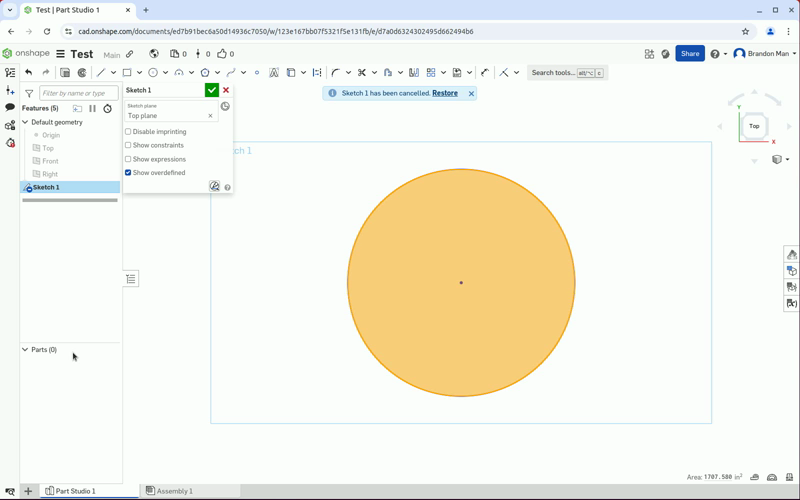
key(shift+e)
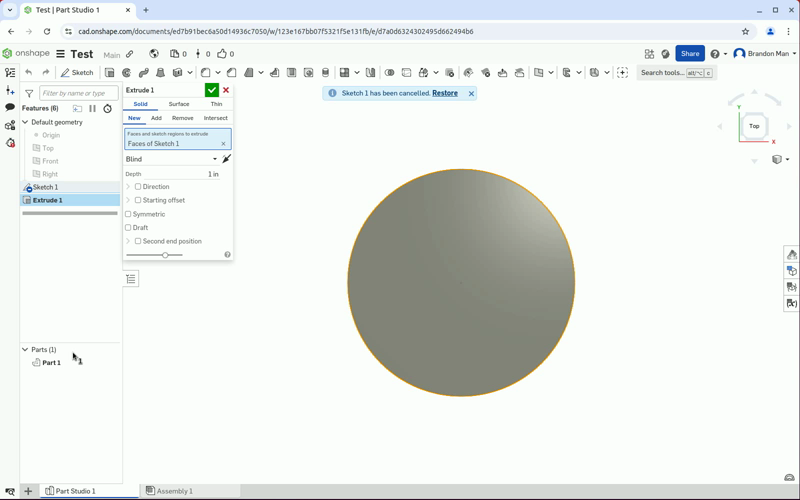
mouse_move(143, 106)
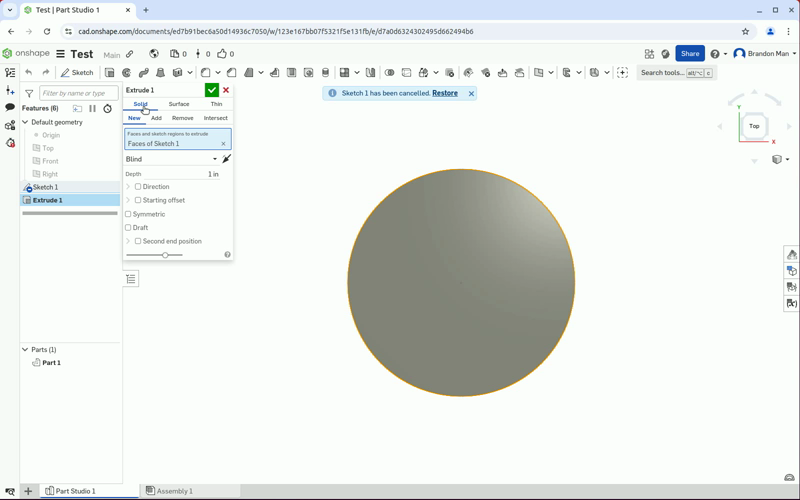
click(143, 106)
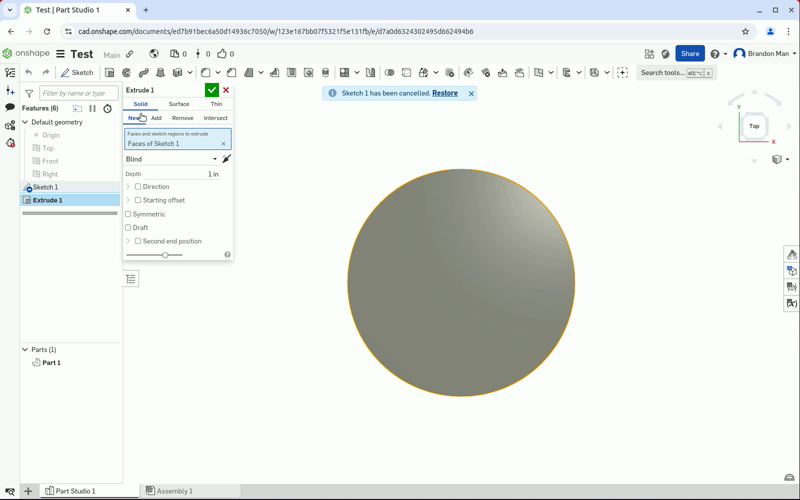
mouse_move(137, 120)
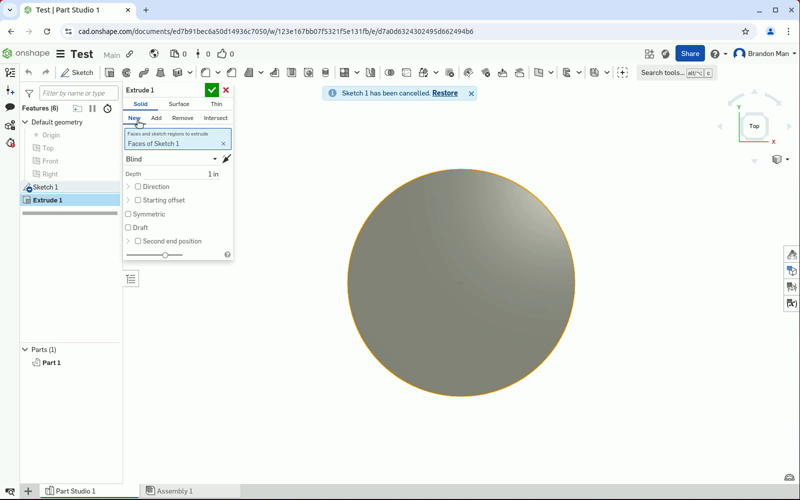
click(137, 120)
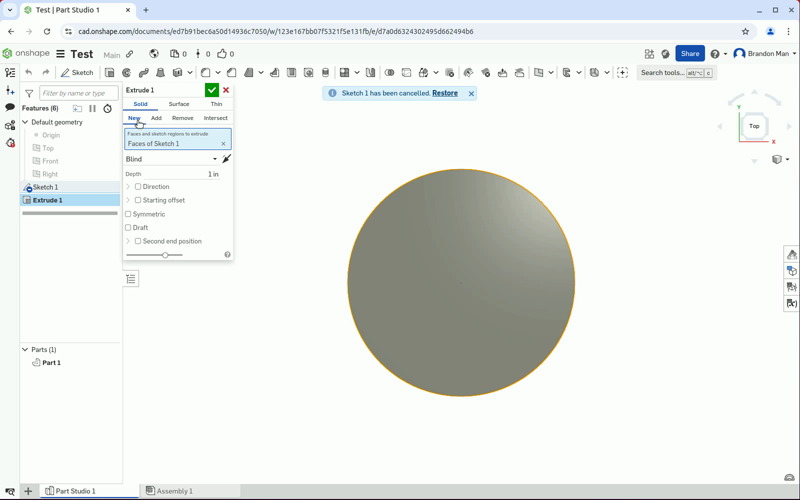
key(tab, 4)
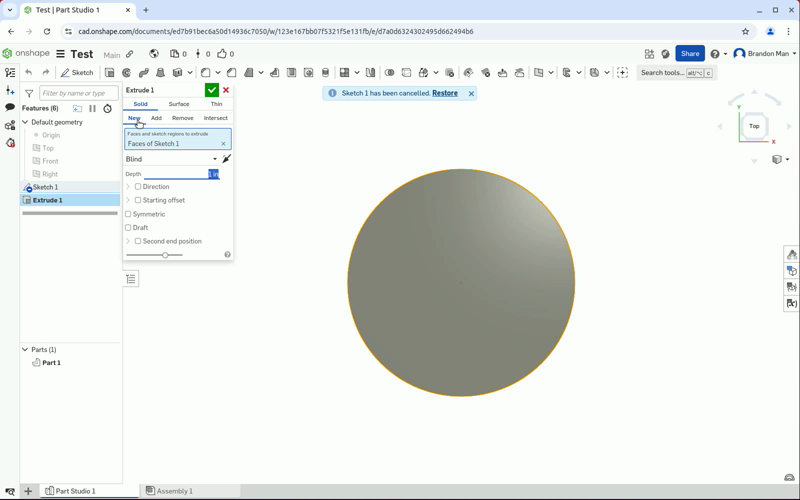
text(2.648)
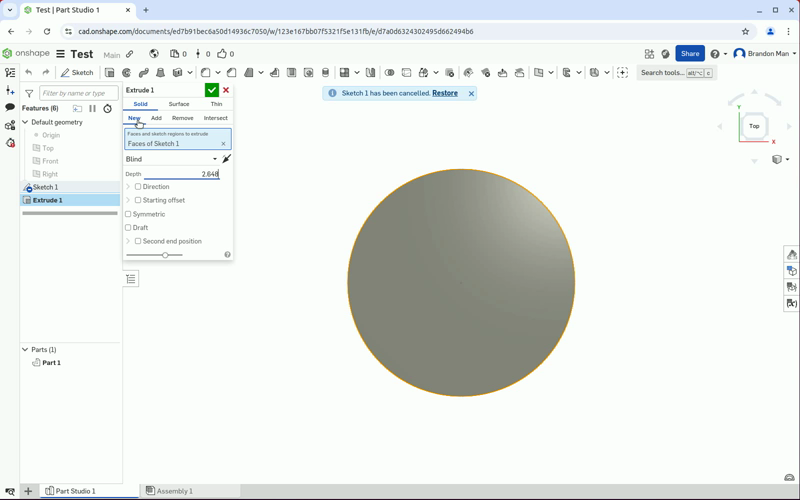
key(enter)
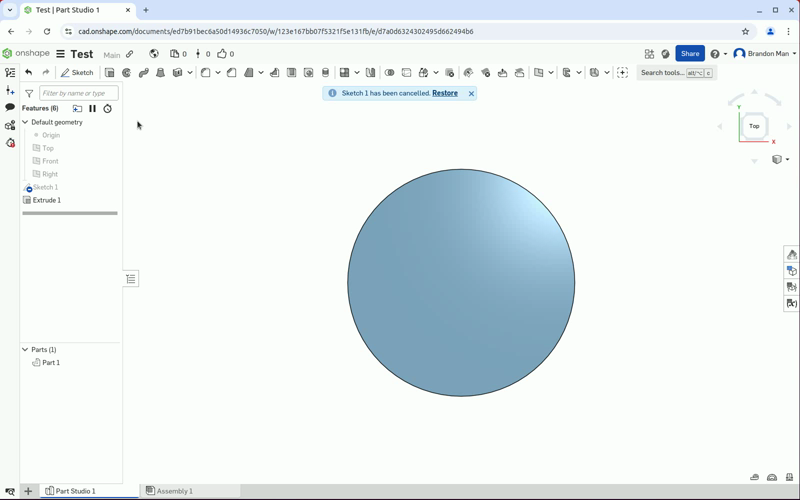
key(shift+h)
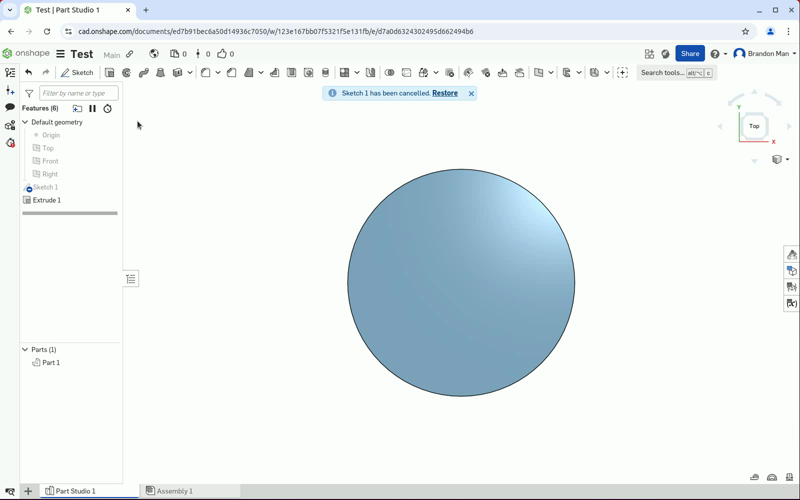
key(shift+h)
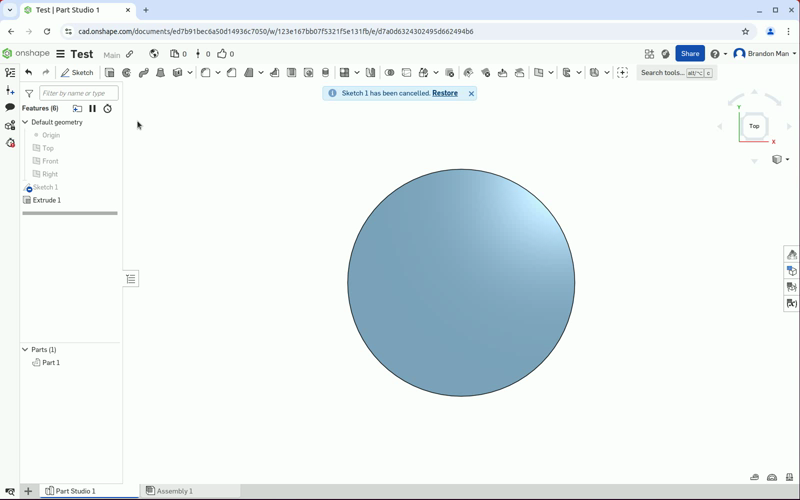
mouse_move(73, 189)
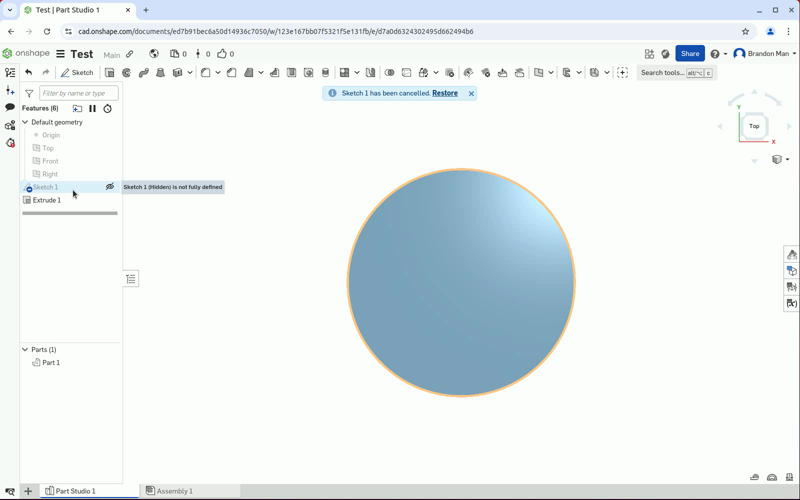
click(73, 189)
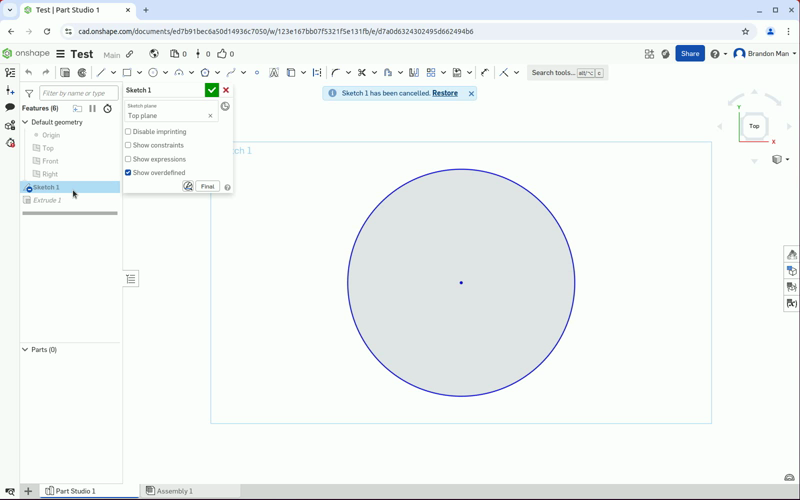
mouse_move(229, 92)
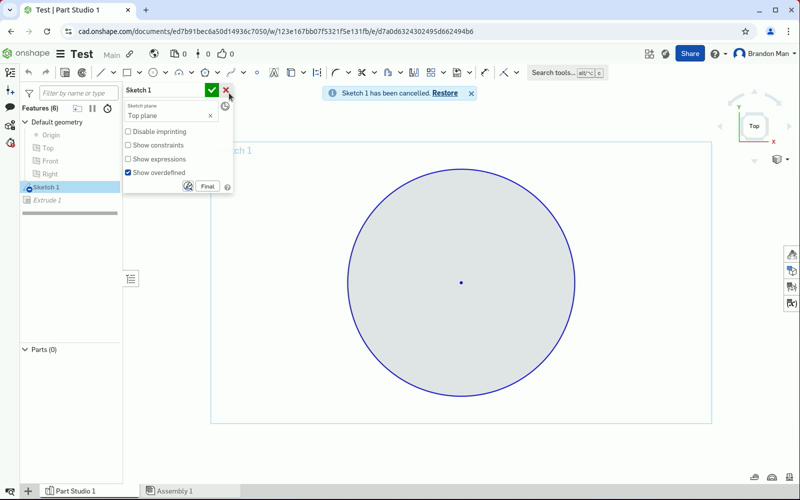
click(229, 92)
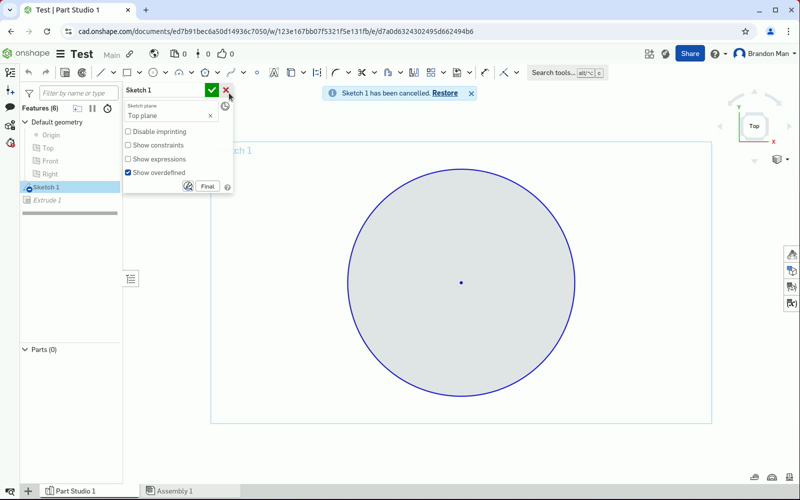
key(shift+s)
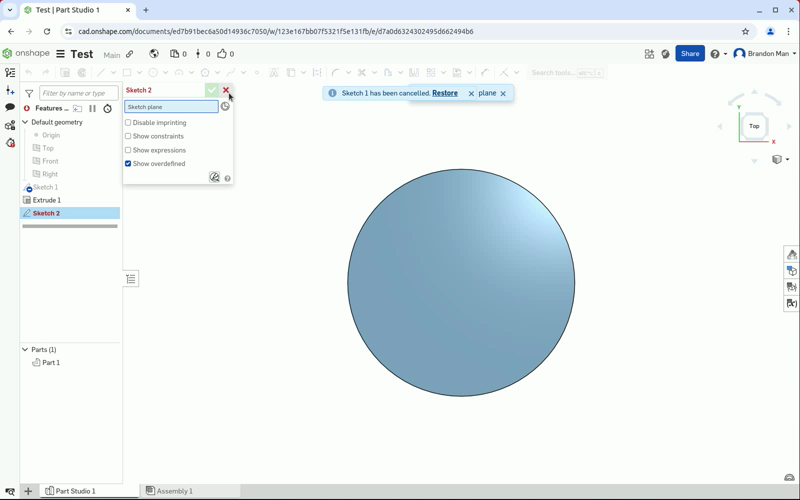
mouse_move(73, 150)
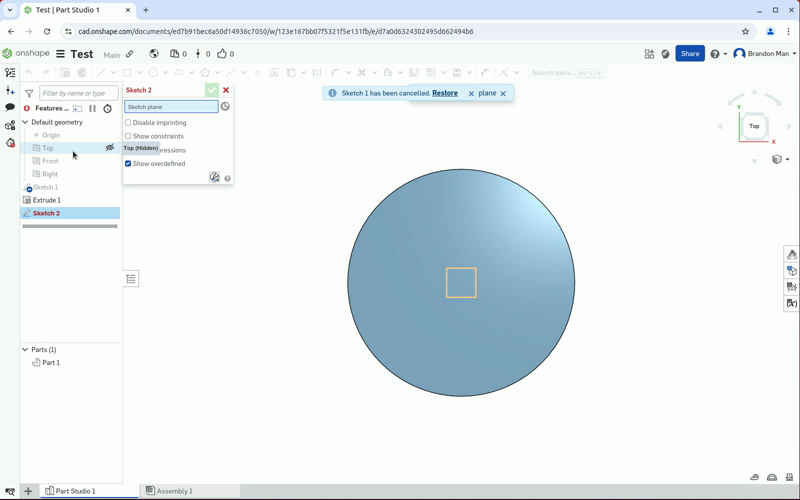
click(73, 150)
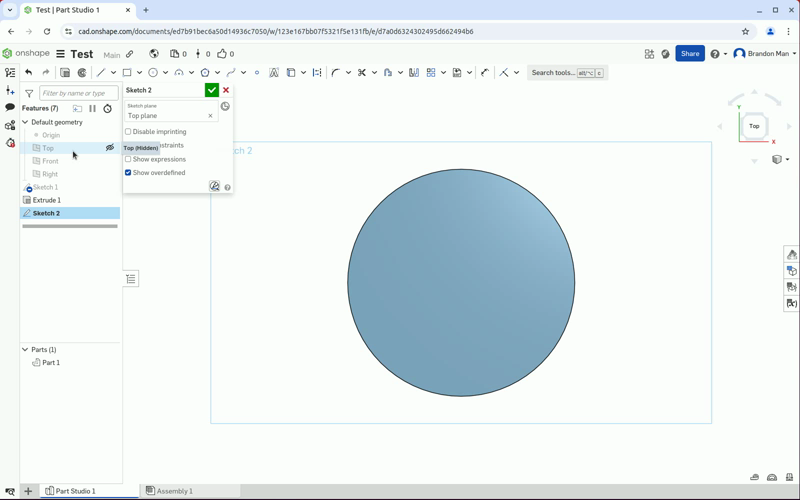
mouse_move(73, 352)
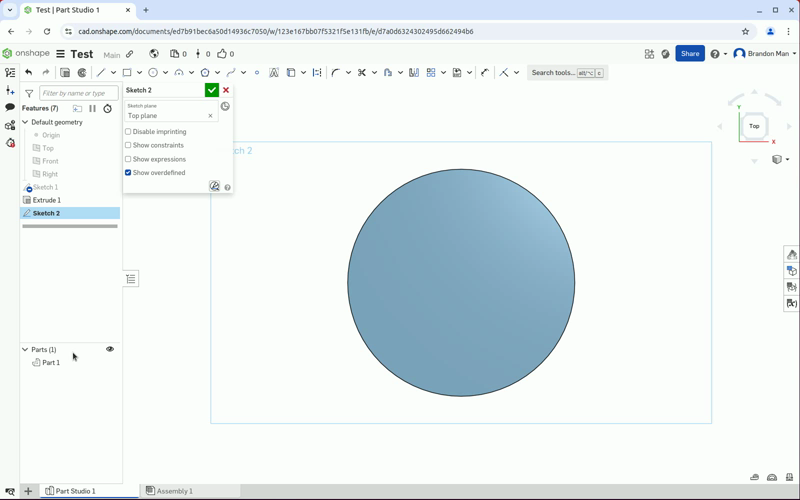
key(y)
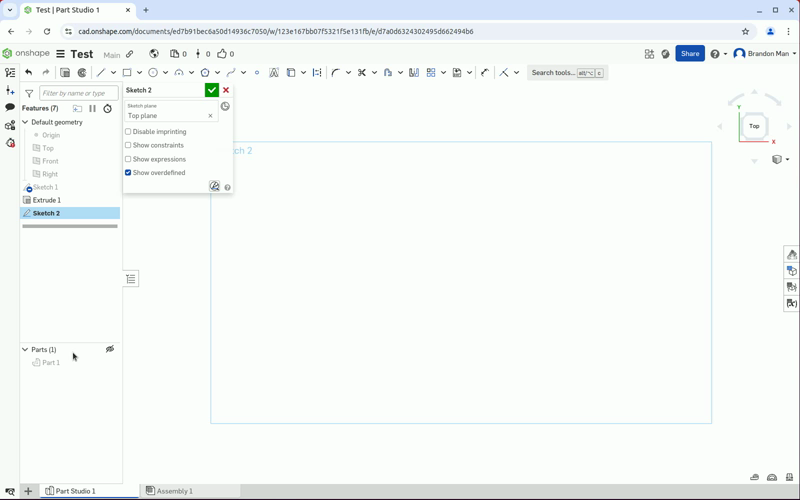
key(c)
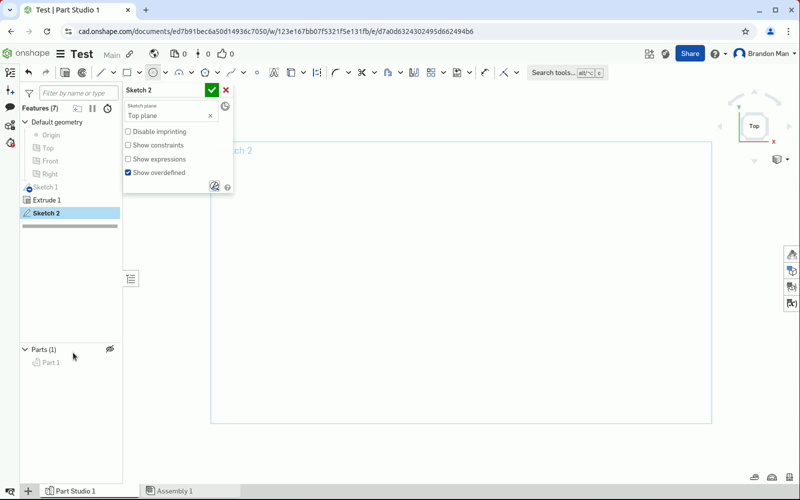
key_down(shift)
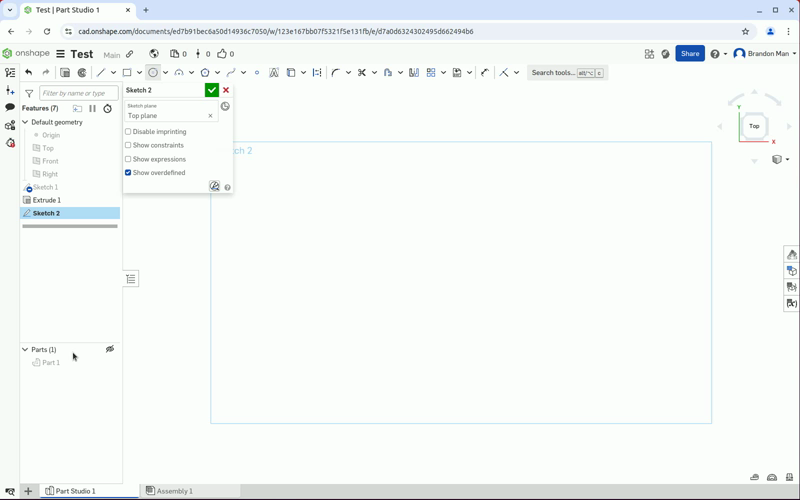
mouse_move(461, 282)
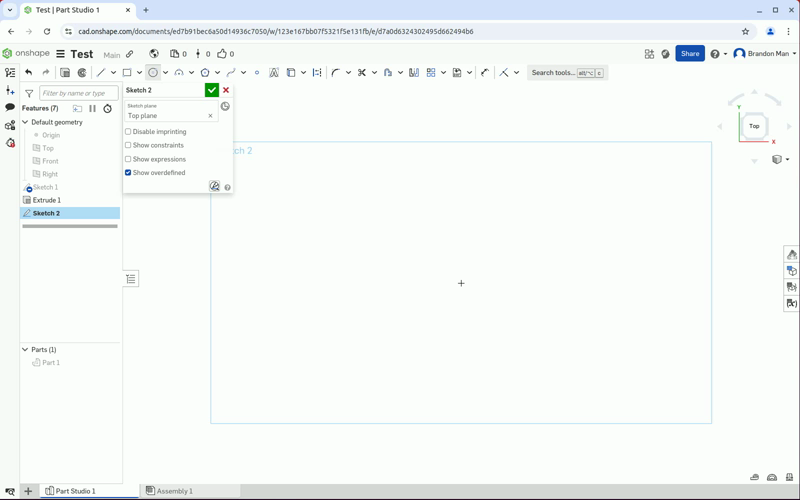
click(461, 282)
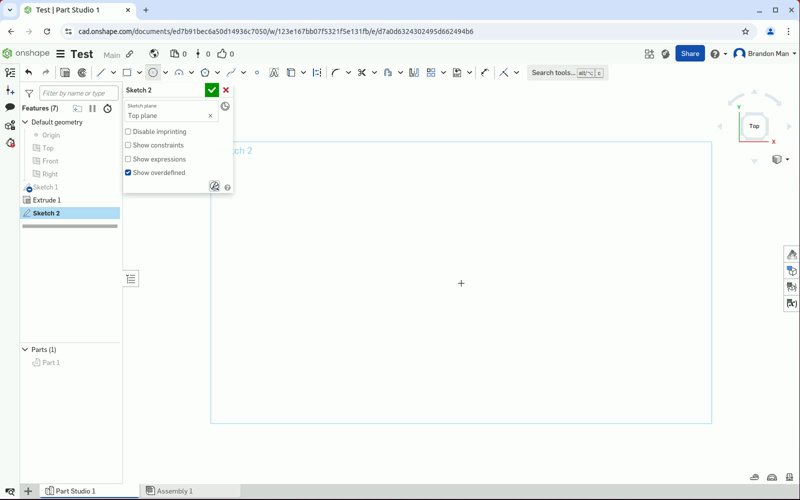
key_up(shift)
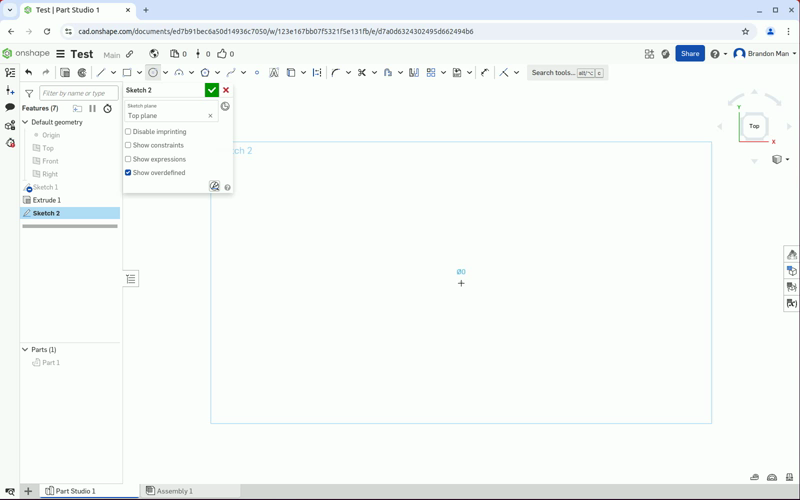
mouse_move(566, 282)
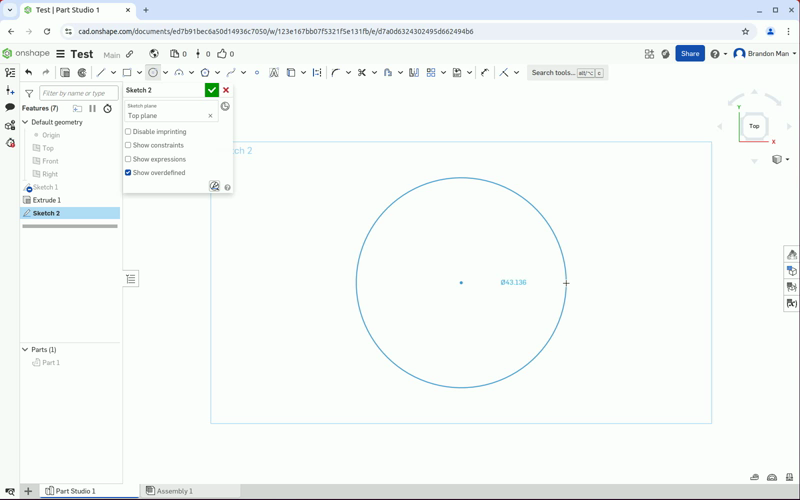
click(566, 282)
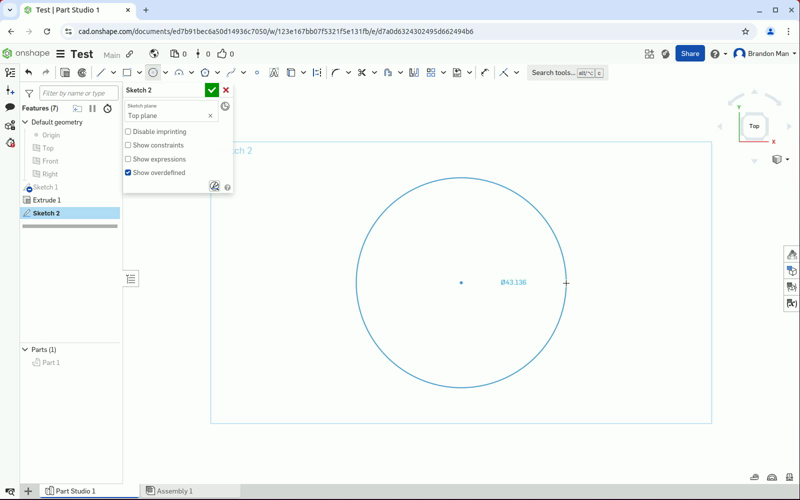
key(esc)
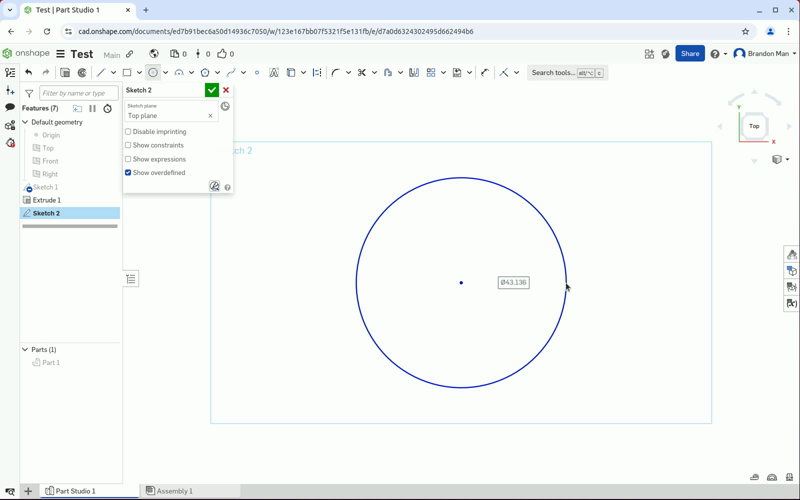
mouse_move(515, 227)
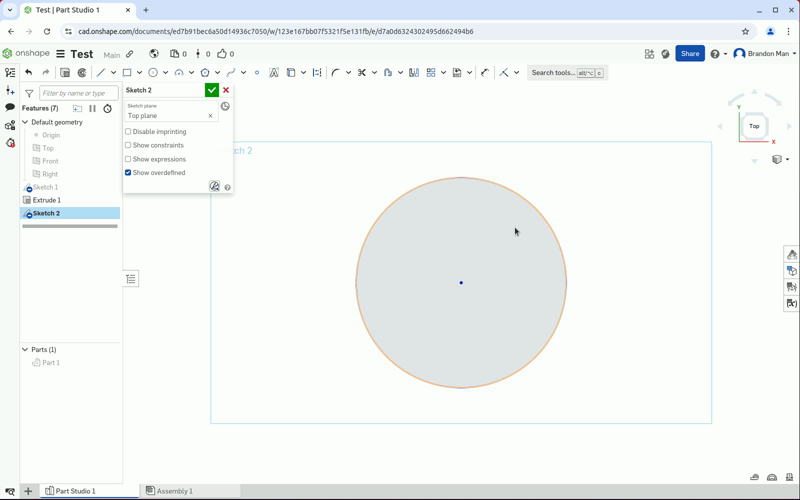
click(515, 227)
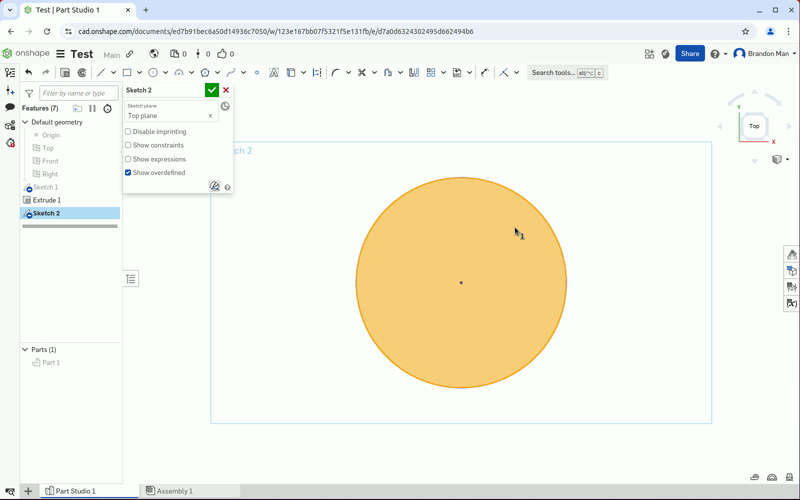
mouse_move(73, 352)
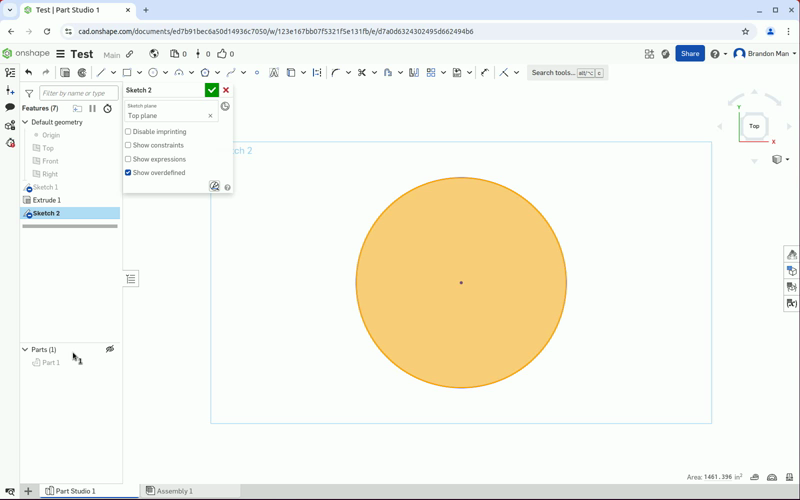
key(shift+y)
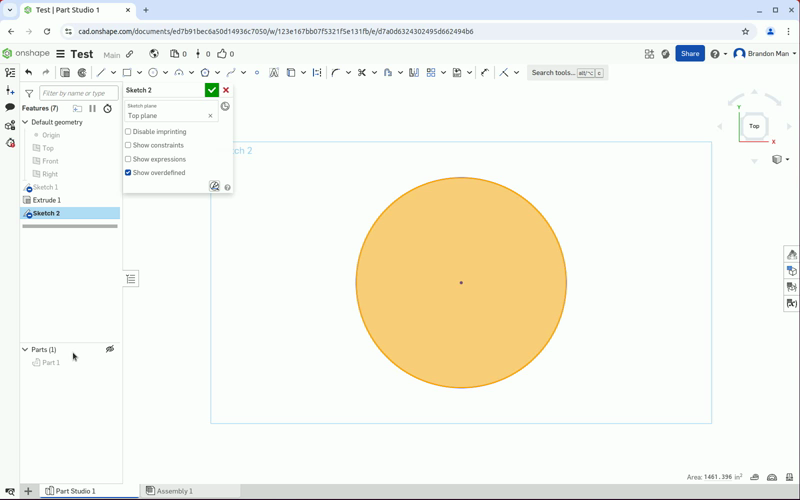
key(shift+e)
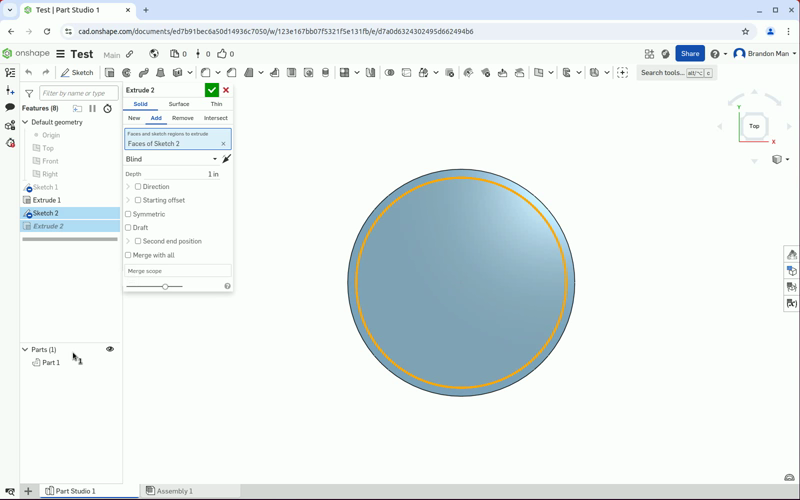
mouse_move(143, 106)
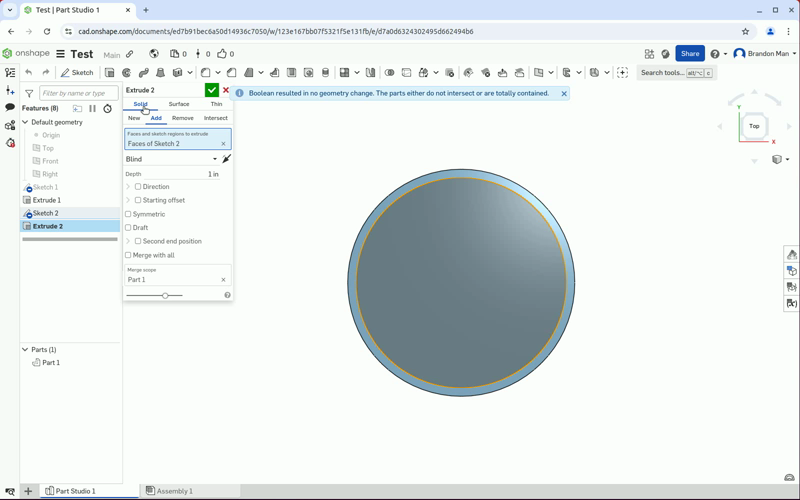
click(143, 106)
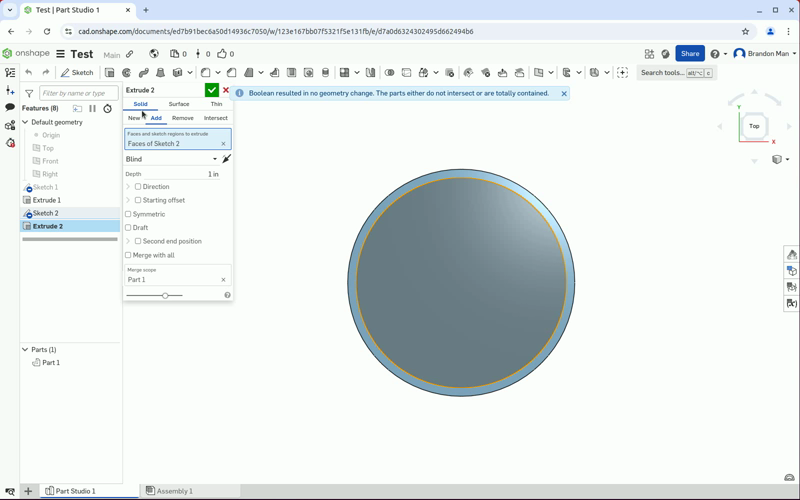
mouse_move(137, 120)
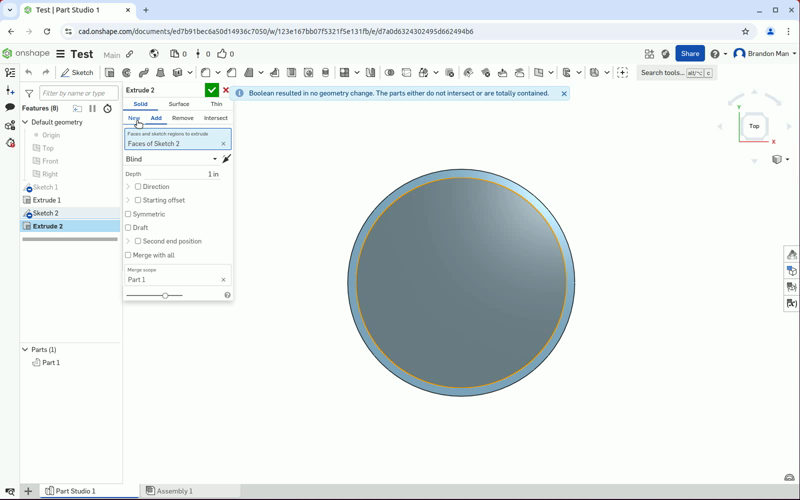
click(137, 120)
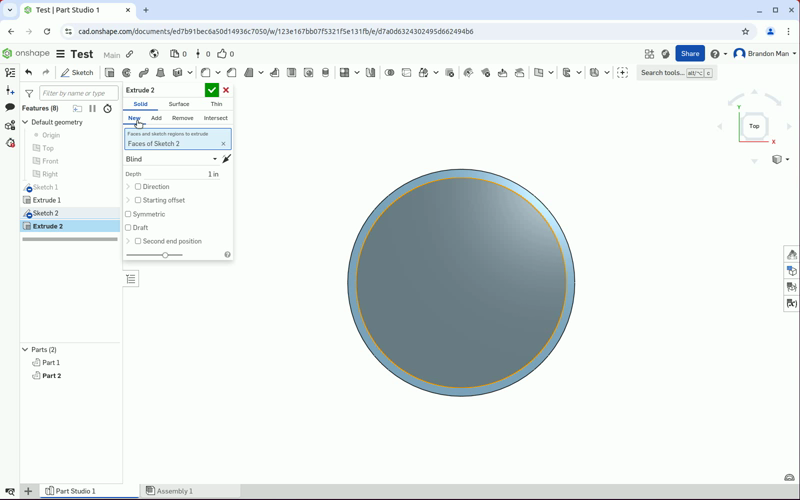
key(tab, 4)
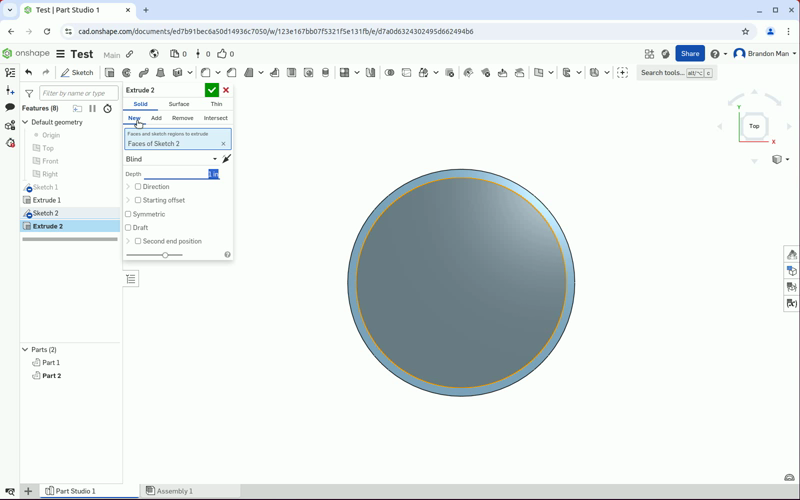
text(4.574)
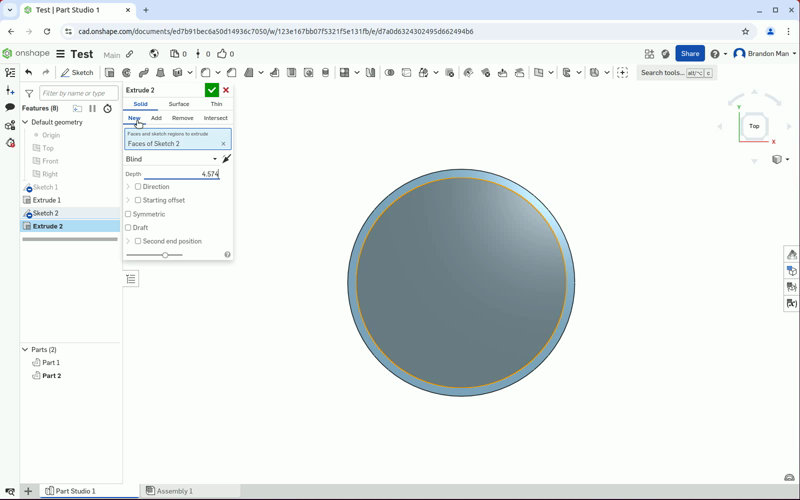
key(enter)
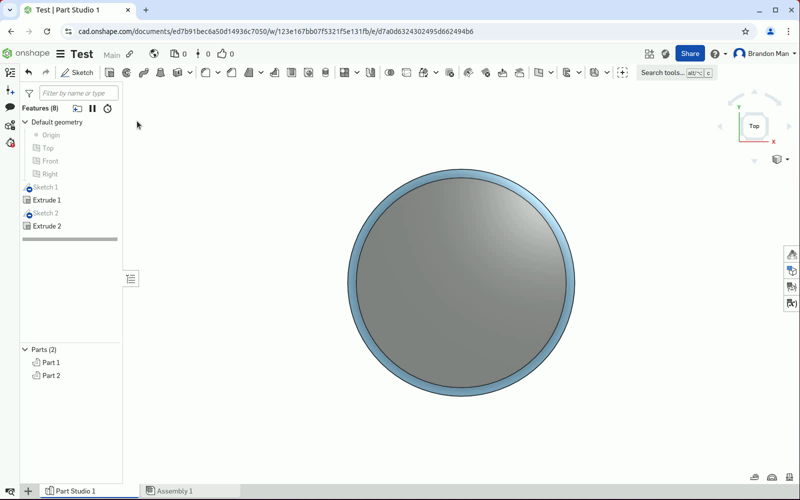
key(shift+h)
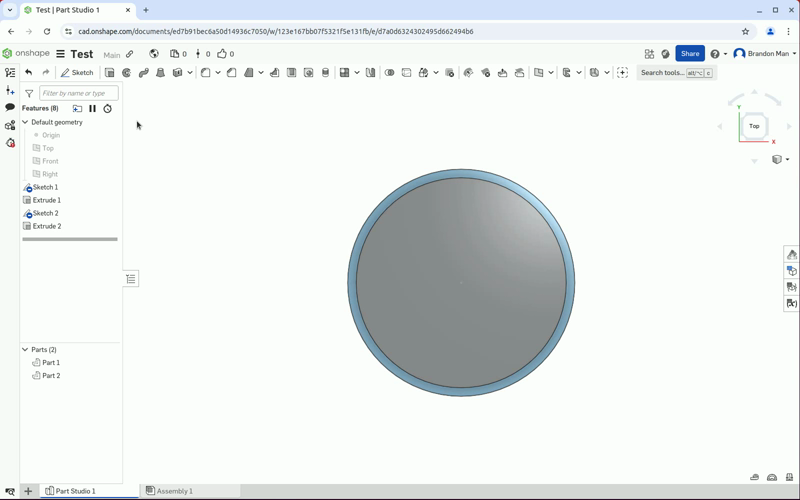
key(shift+h)
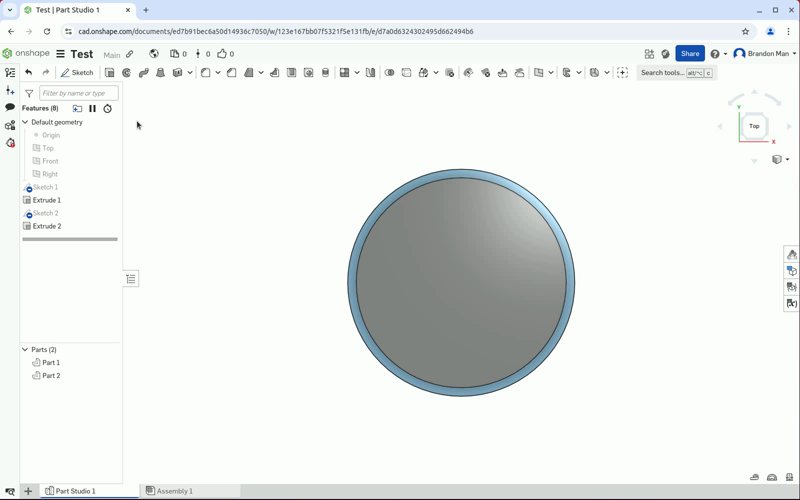
mouse_move(73, 189)
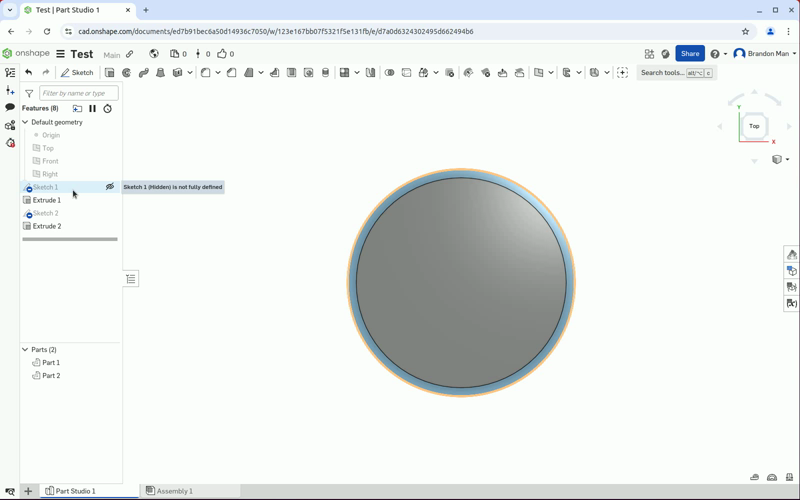
click(73, 189)
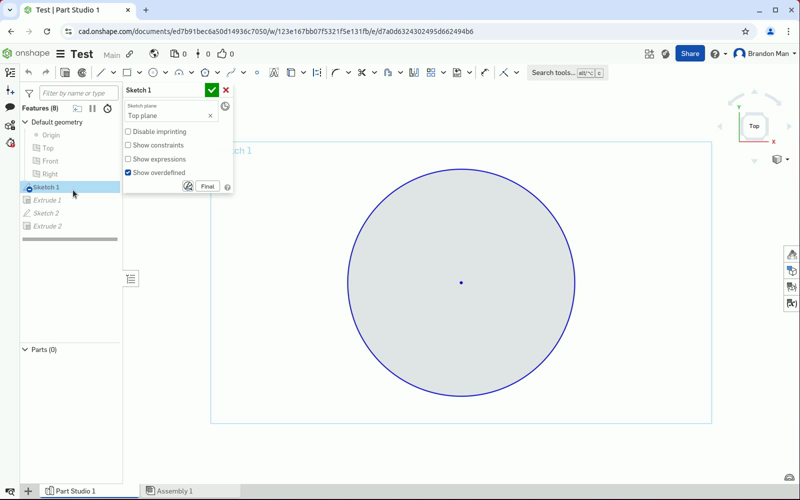
mouse_move(229, 92)
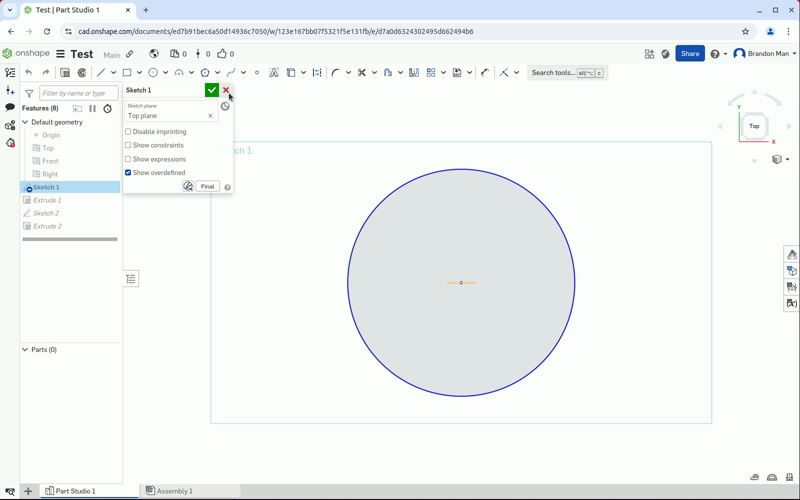
click(229, 92)
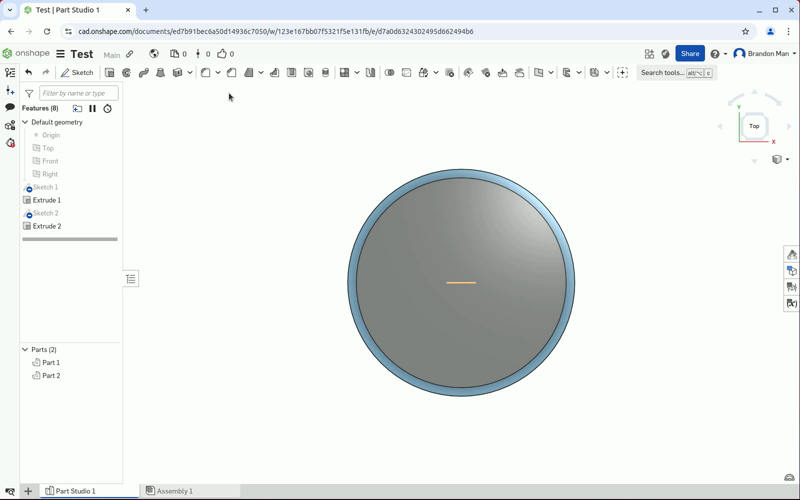
mouse_move(541, 75)
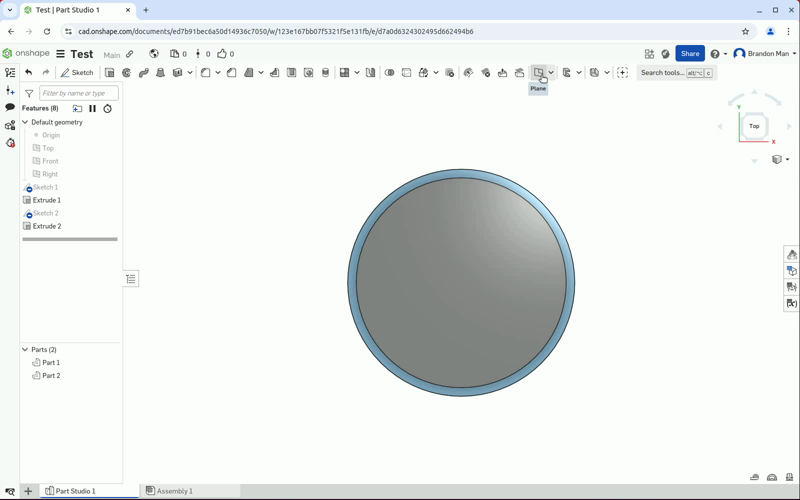
click(541, 75)
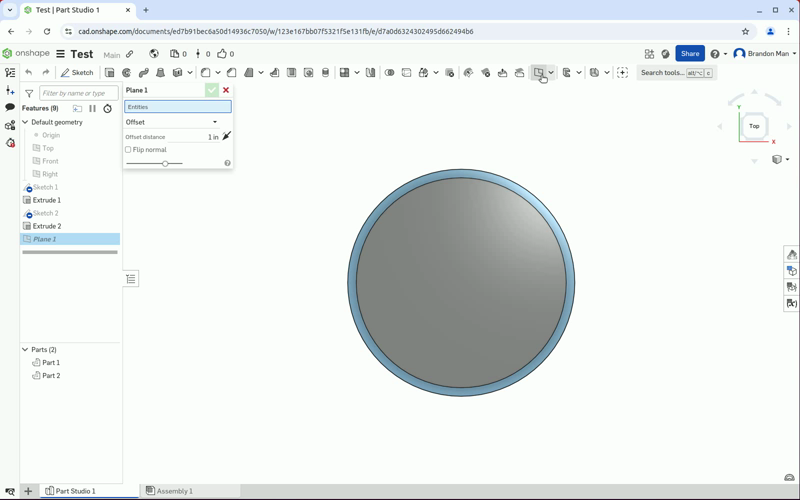
mouse_move(73, 150)
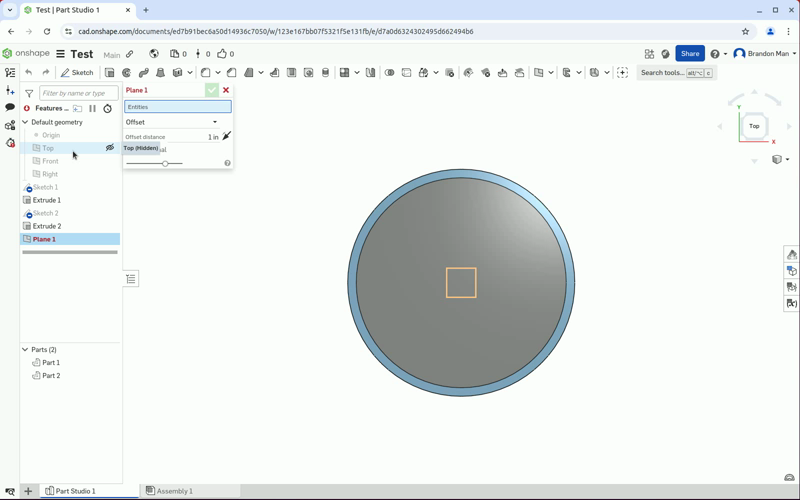
click(73, 150)
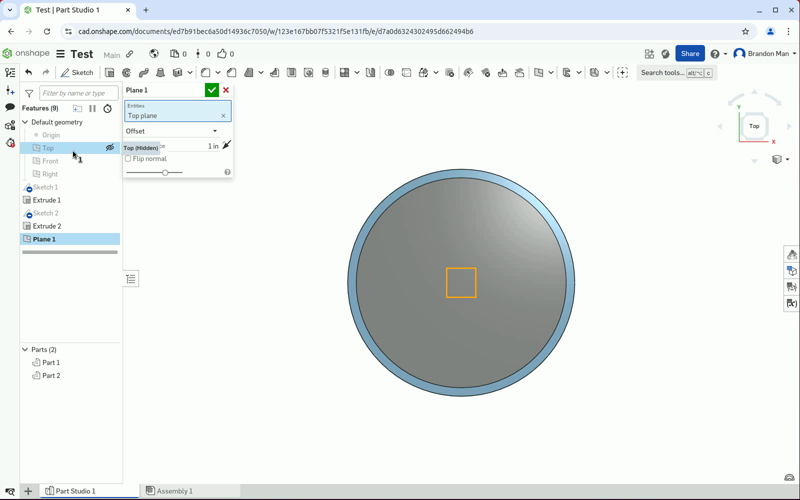
key(tab, 2)
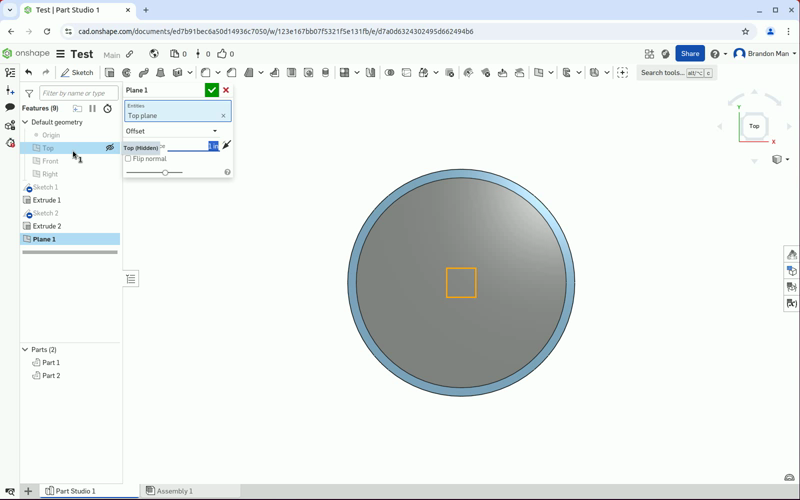
text(4.56)
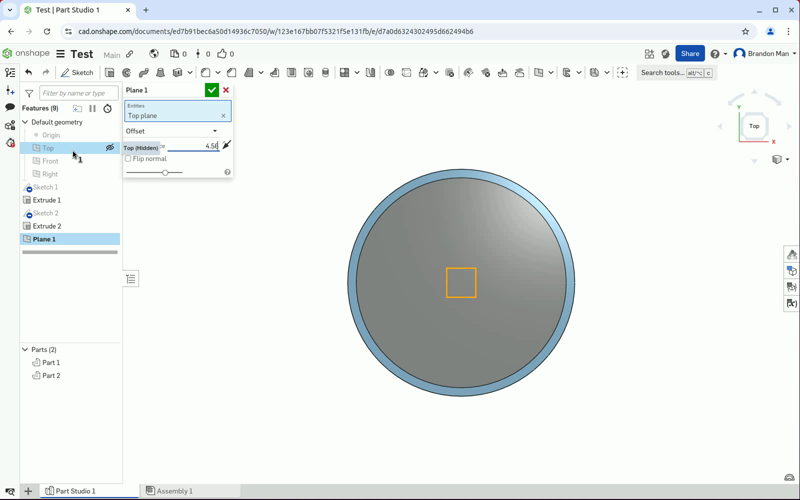
key(enter, 2)
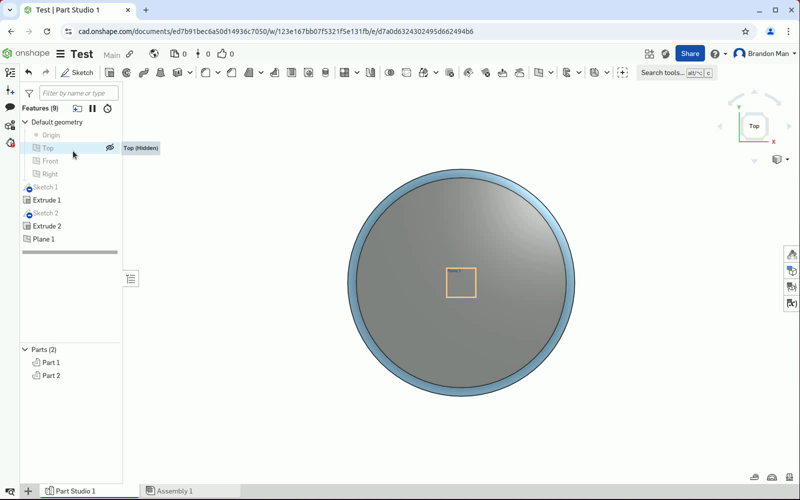
key(shift+s)
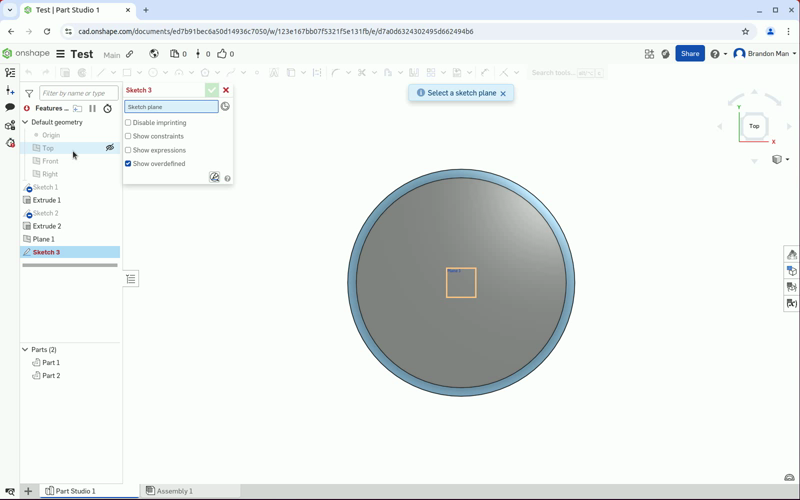
mouse_move(73, 241)
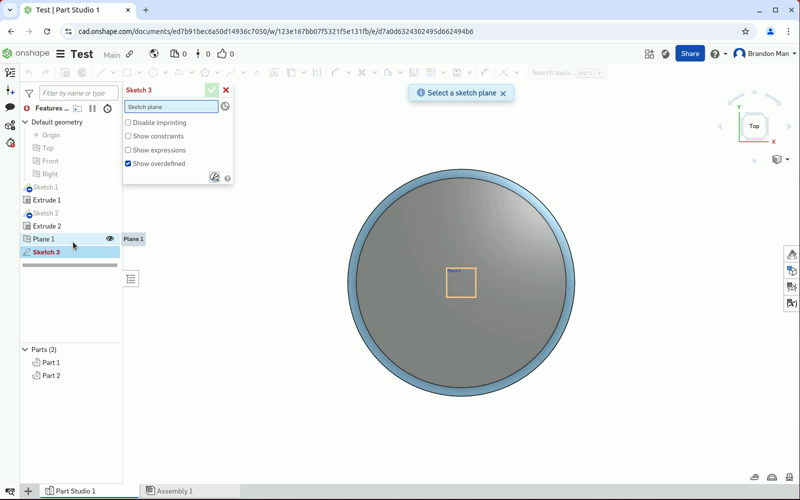
click(73, 241)
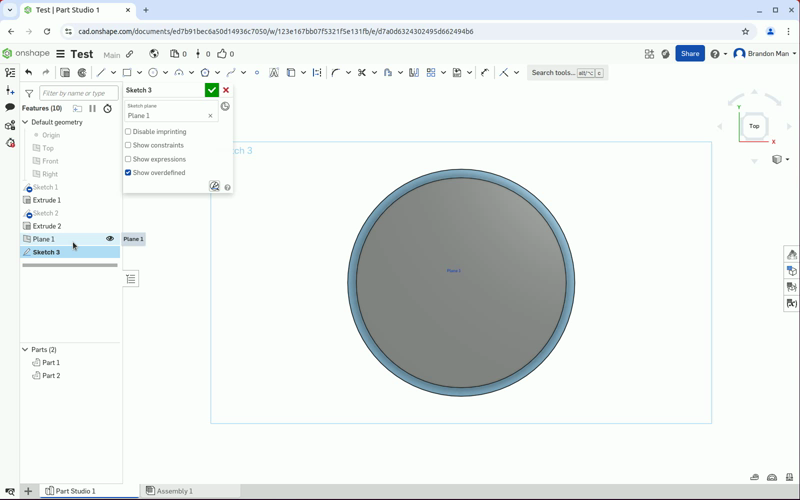
mouse_move(73, 352)
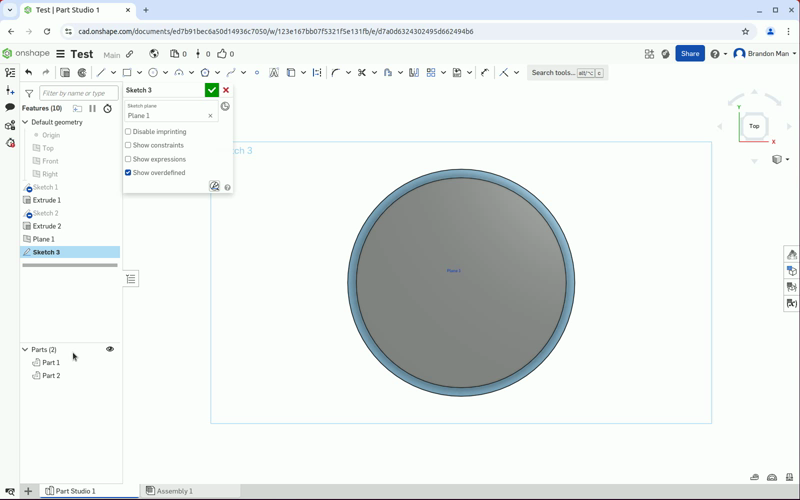
key(y)
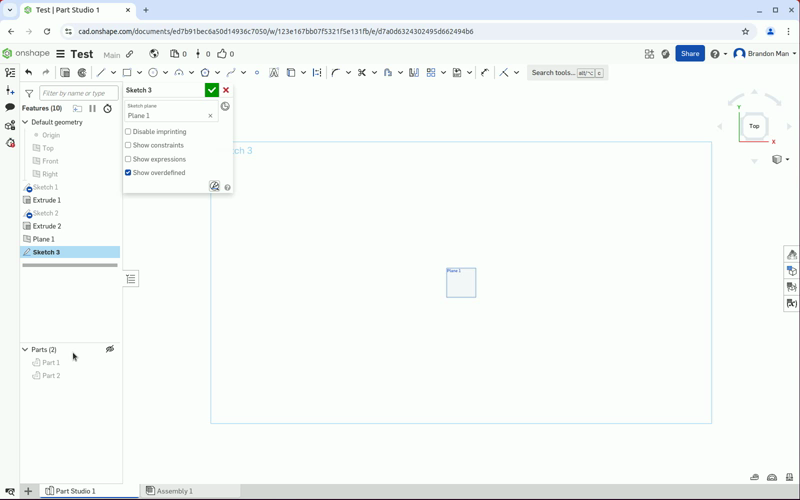
key(c)
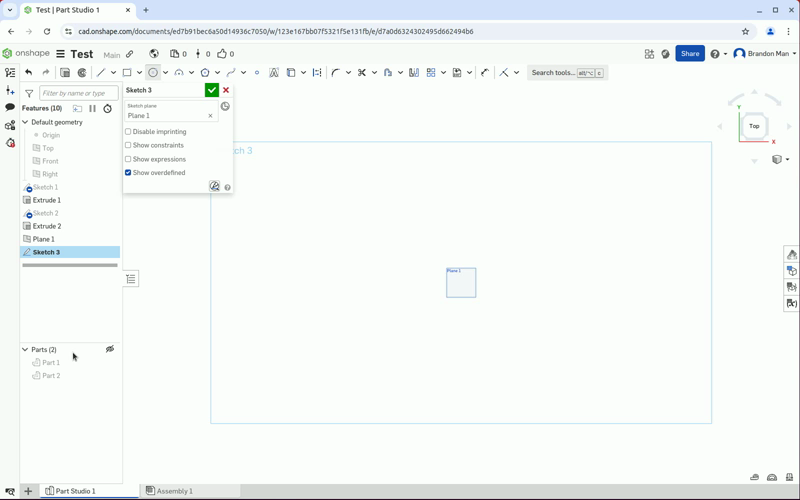
key_down(shift)
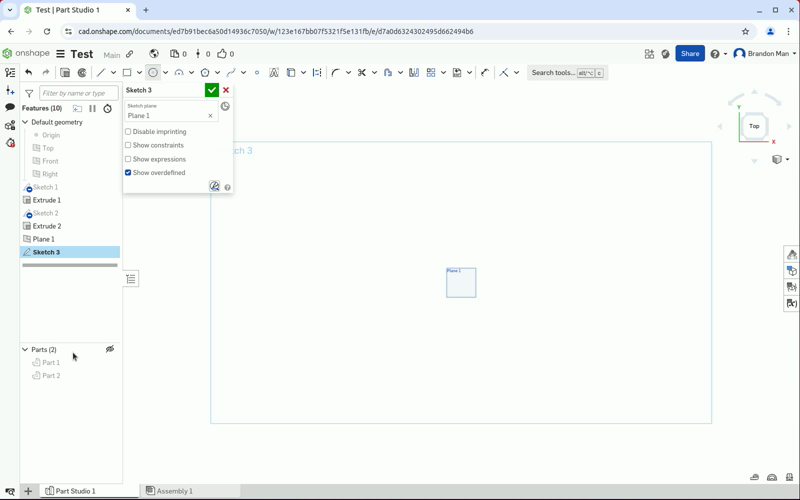
mouse_move(461, 282)
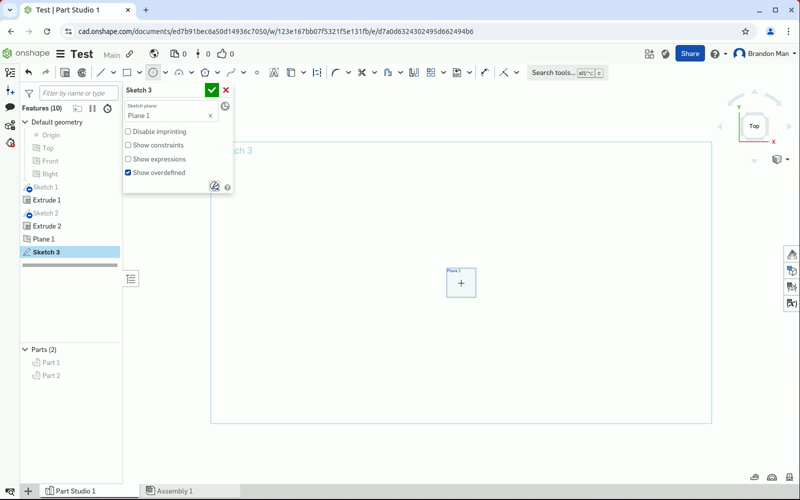
click(461, 282)
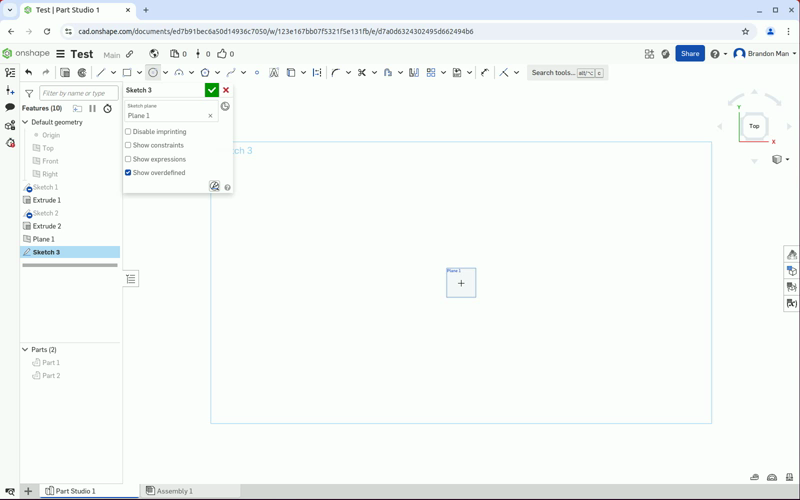
key_up(shift)
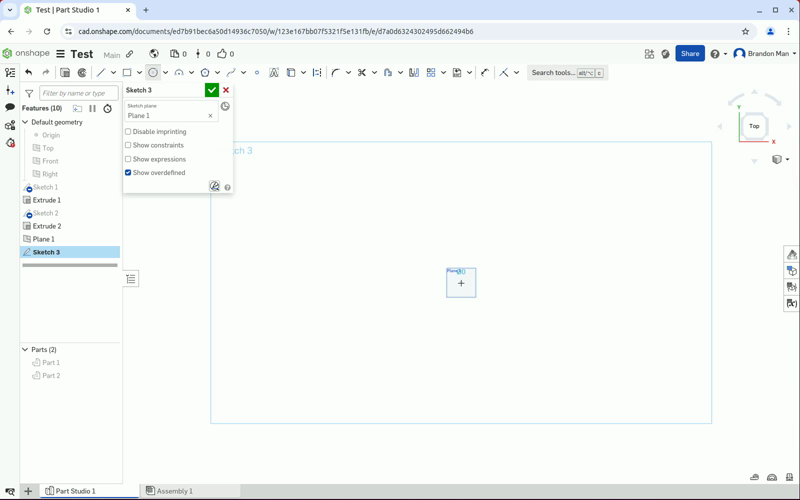
mouse_move(553, 282)
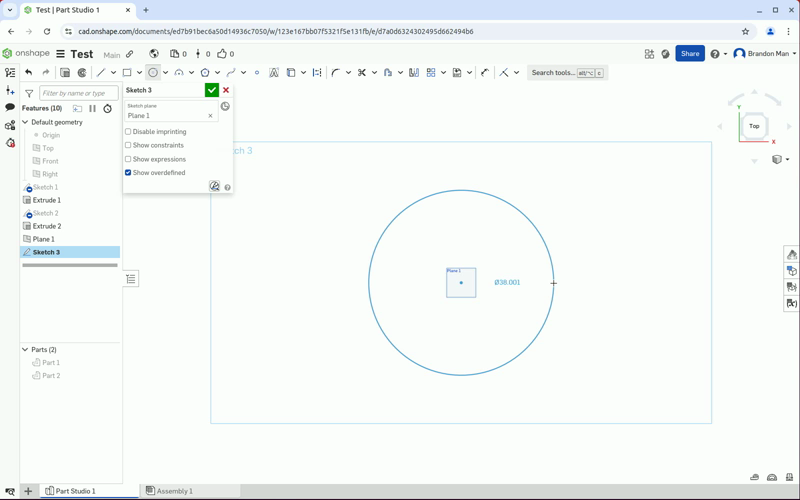
click(553, 282)
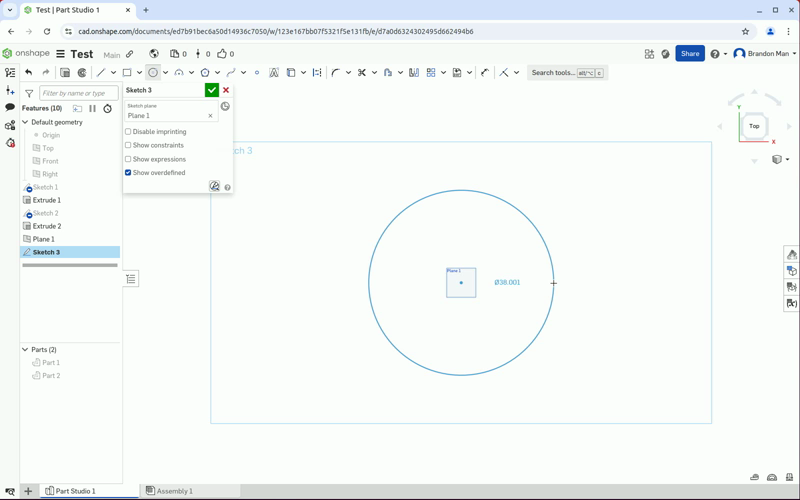
key(esc)
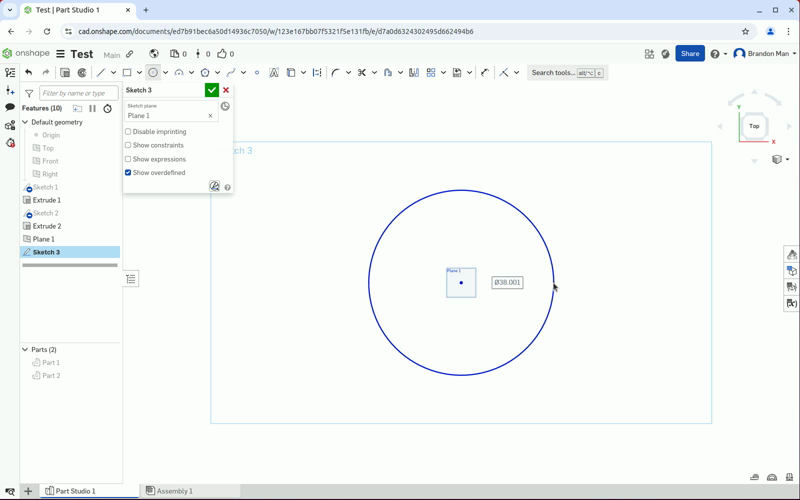
mouse_move(468, 352)
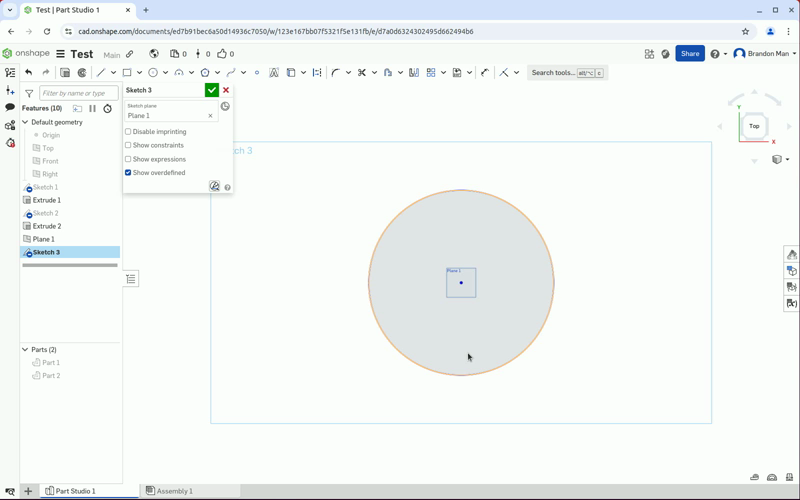
click(468, 352)
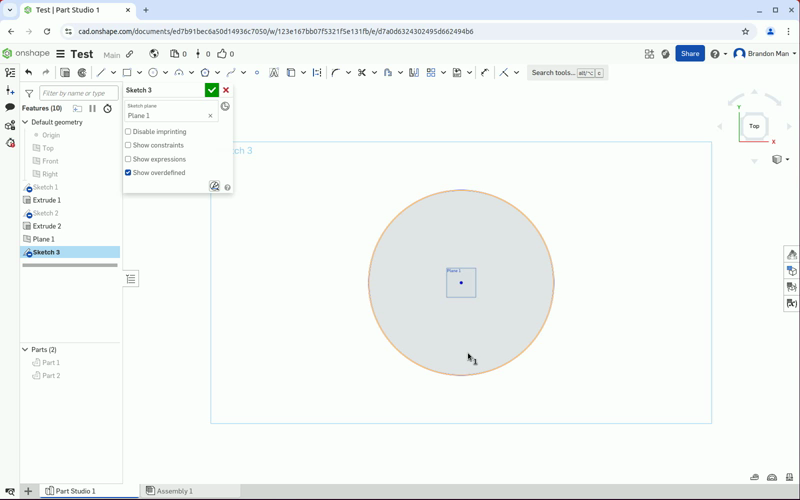
mouse_move(73, 352)
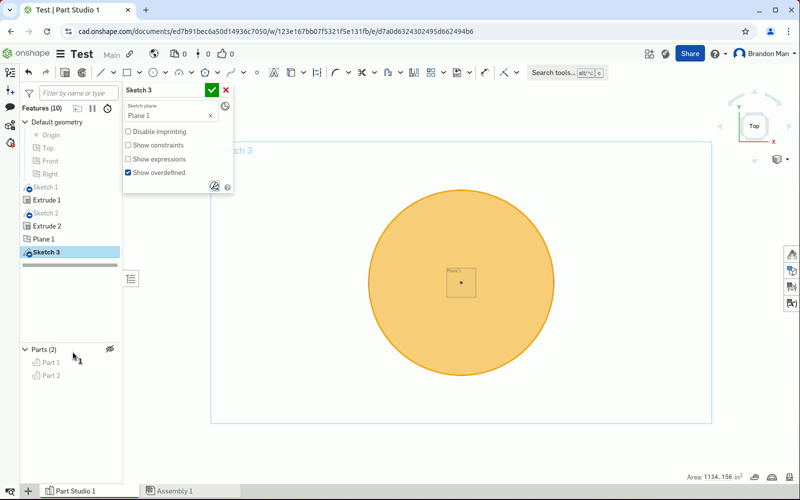
key(shift+y)
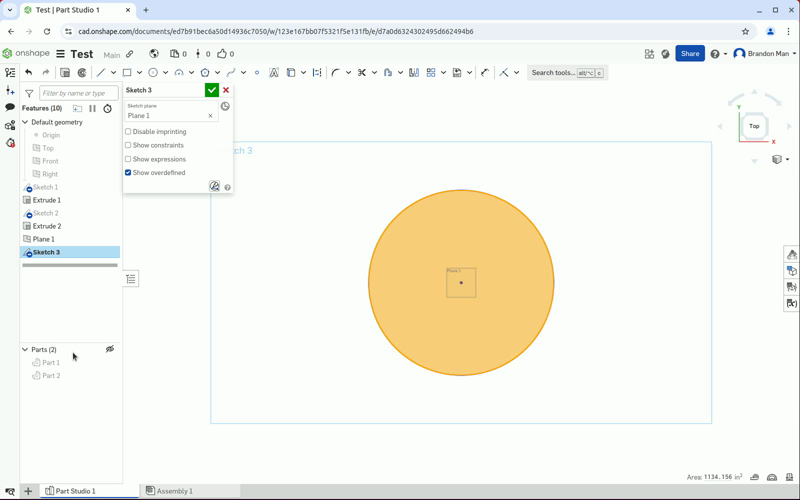
key(shift+e)
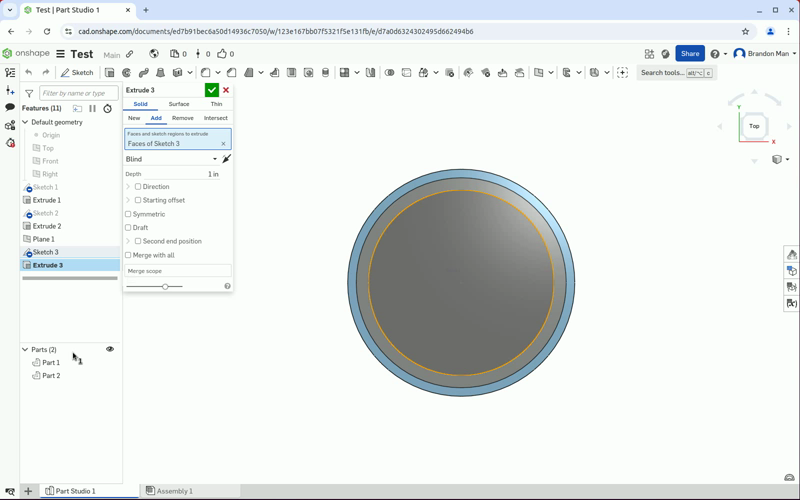
mouse_move(143, 106)
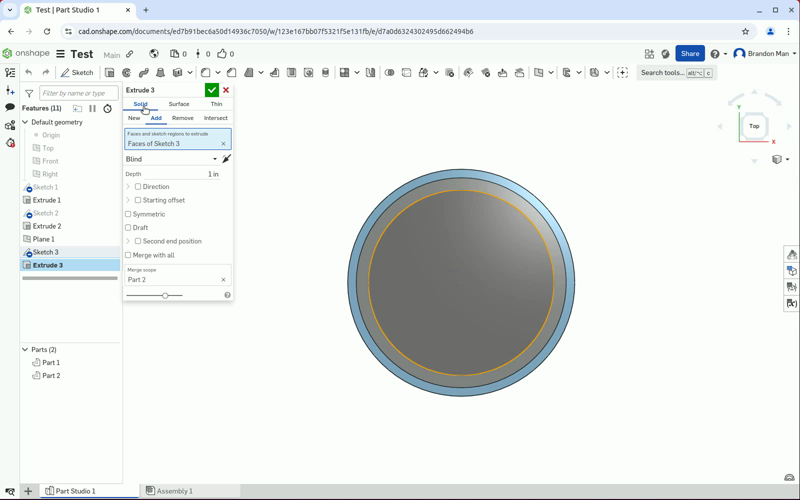
click(143, 106)
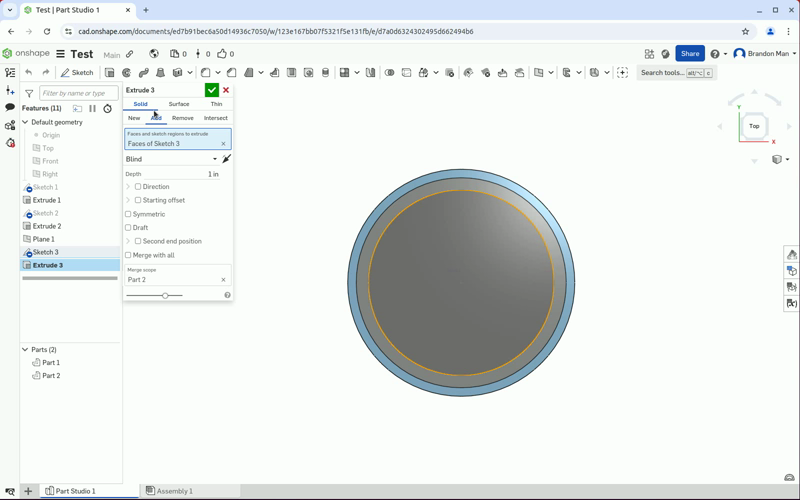
mouse_move(186, 120)
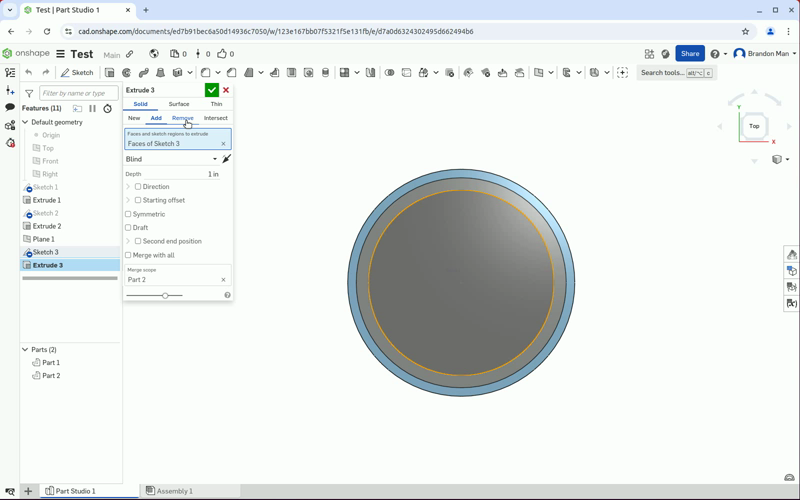
click(186, 120)
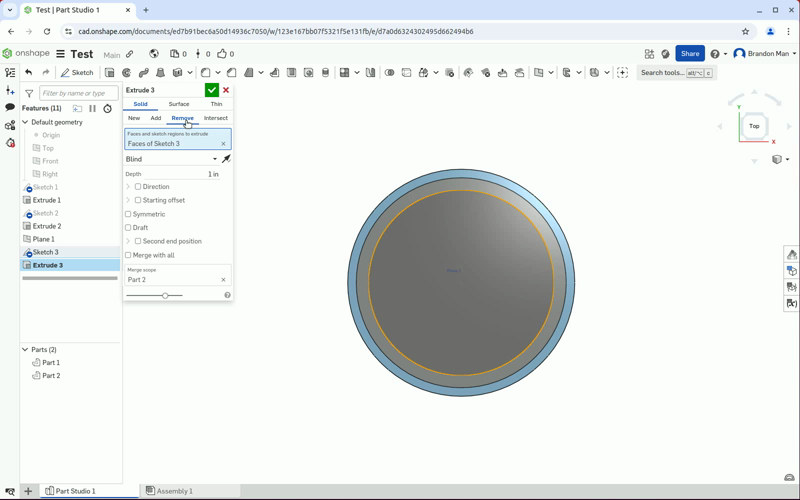
key(tab, 4)
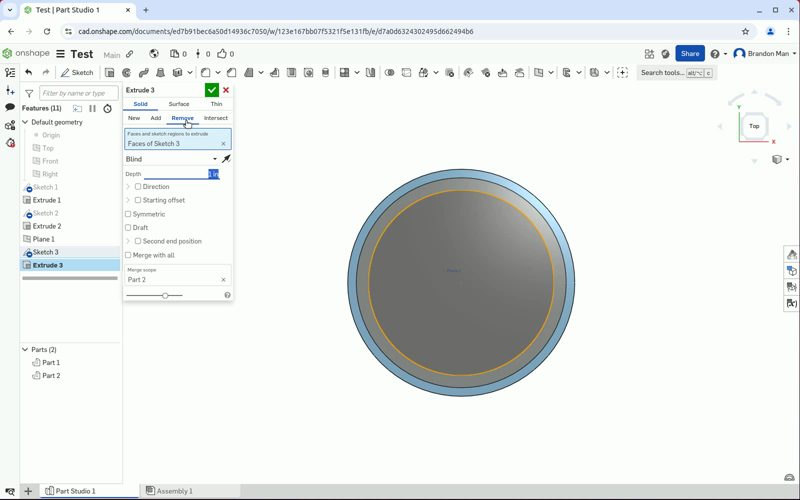
text(1.926)
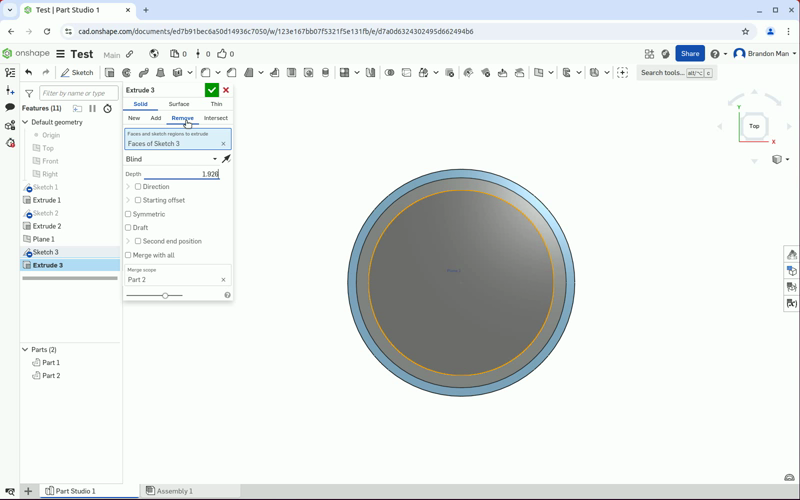
key(tab, 6)
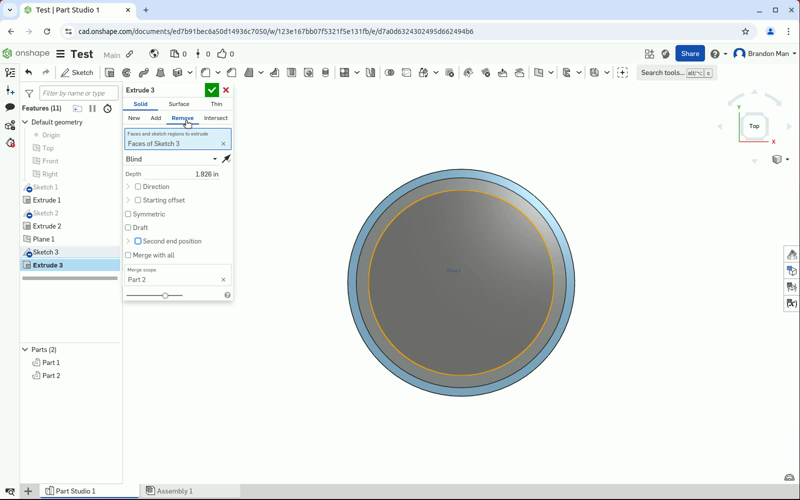
key(space)
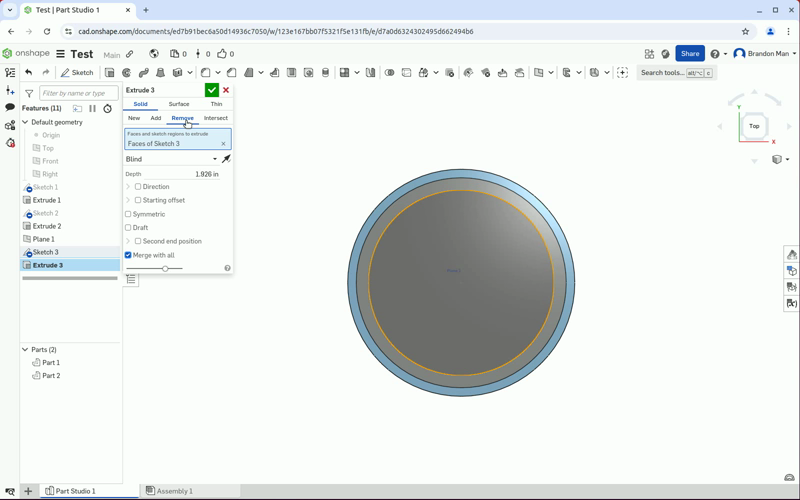
key(enter)
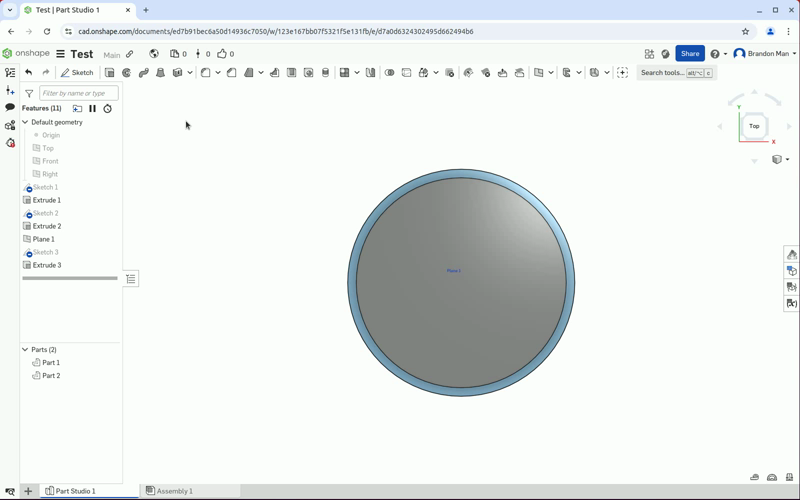
key(shift+h)
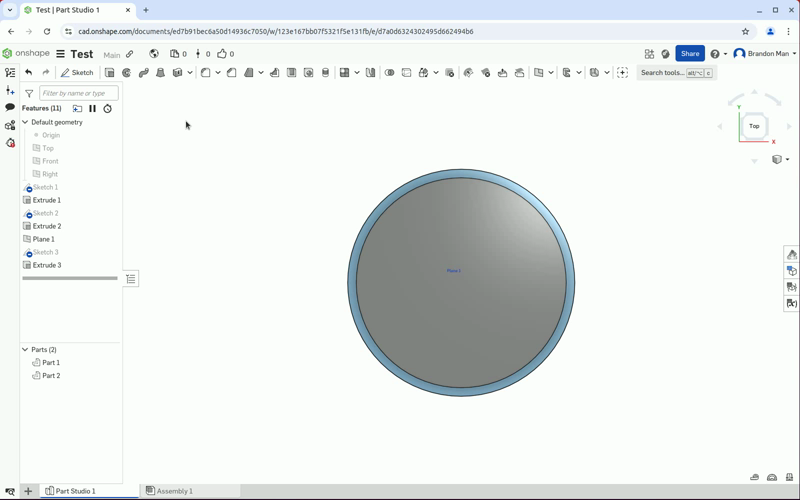
key(shift+h)
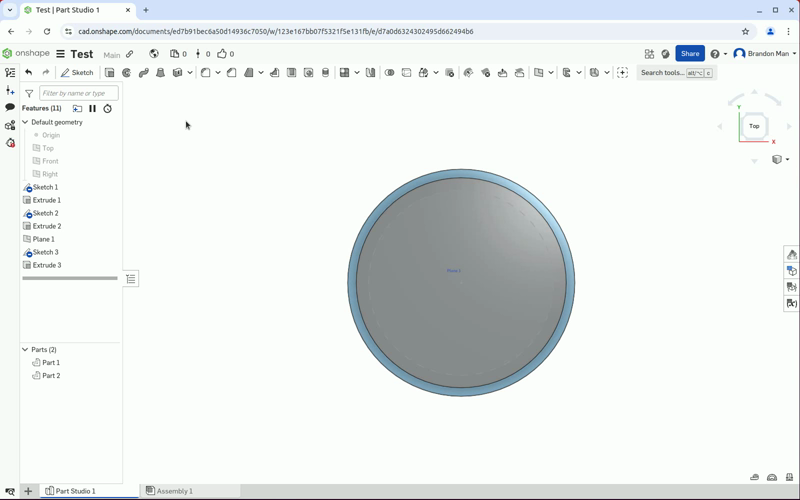
key(shift+7)
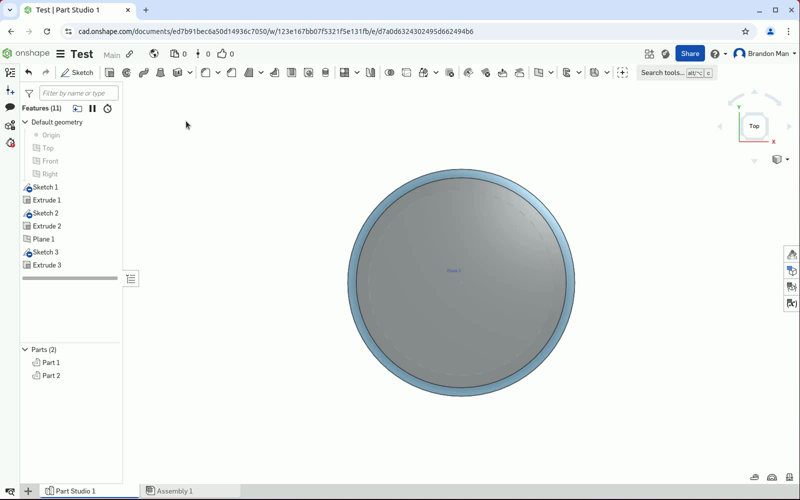
key(up, 3)
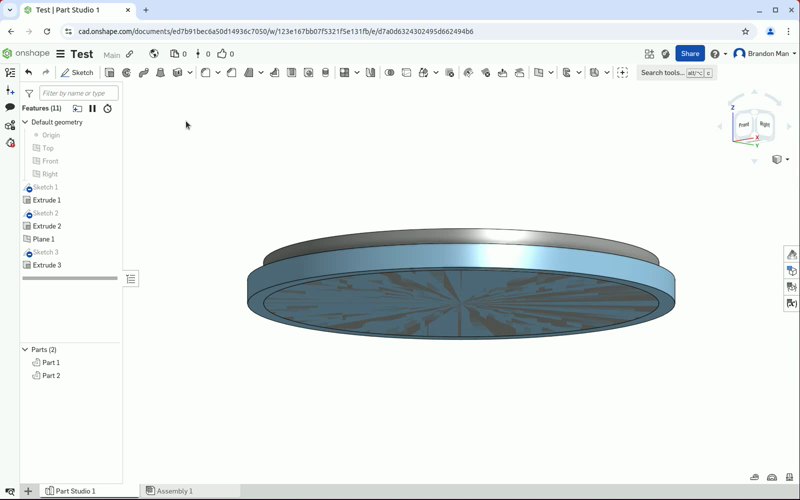
key(left, 3)
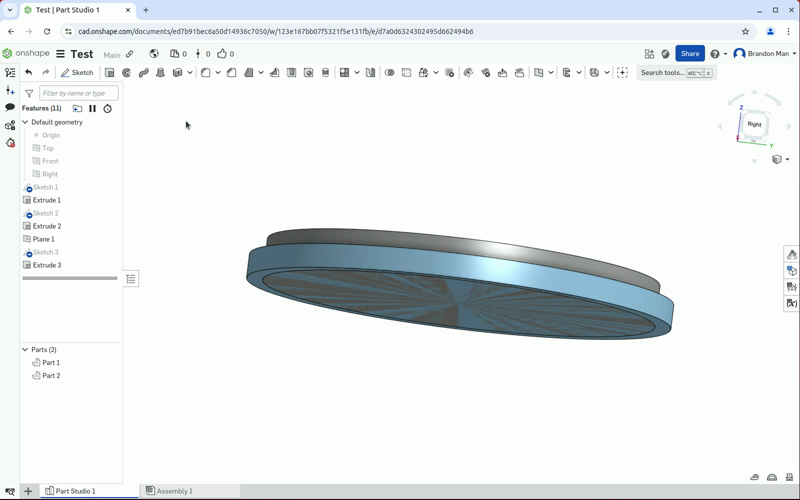
key(right, 3)
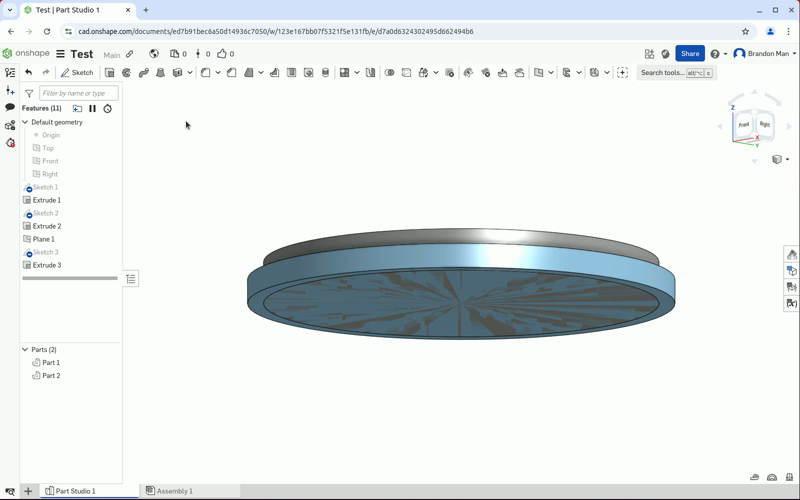
key(down, 3)
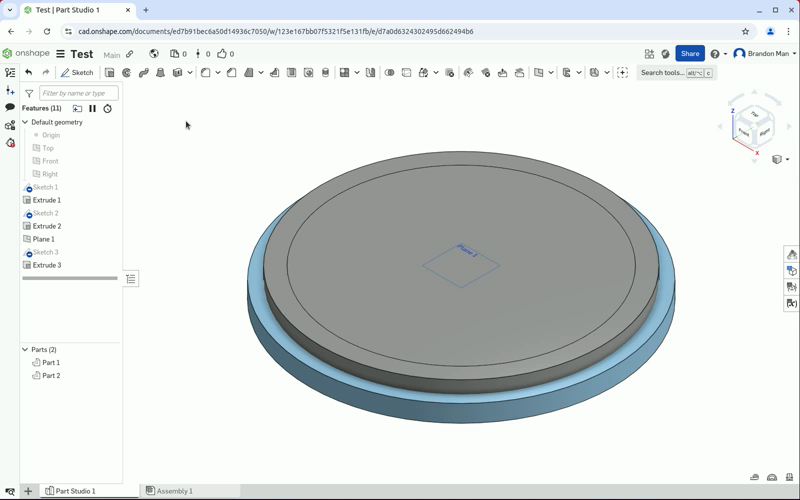
mouse_move(73, 189)
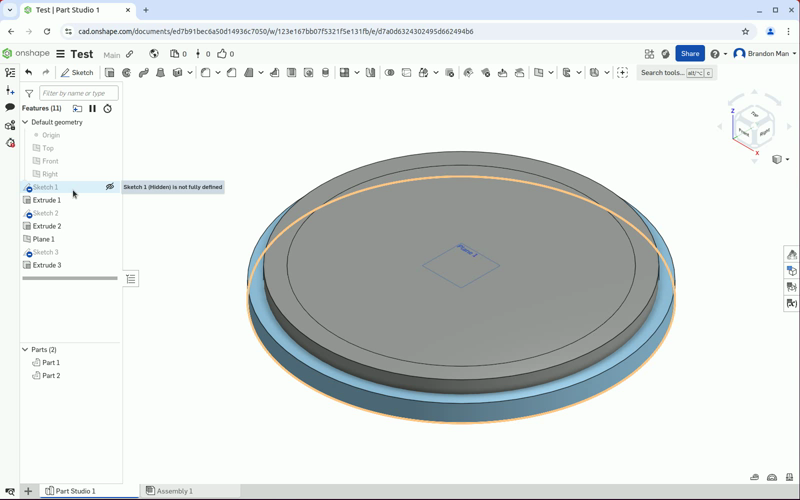
click(73, 189)